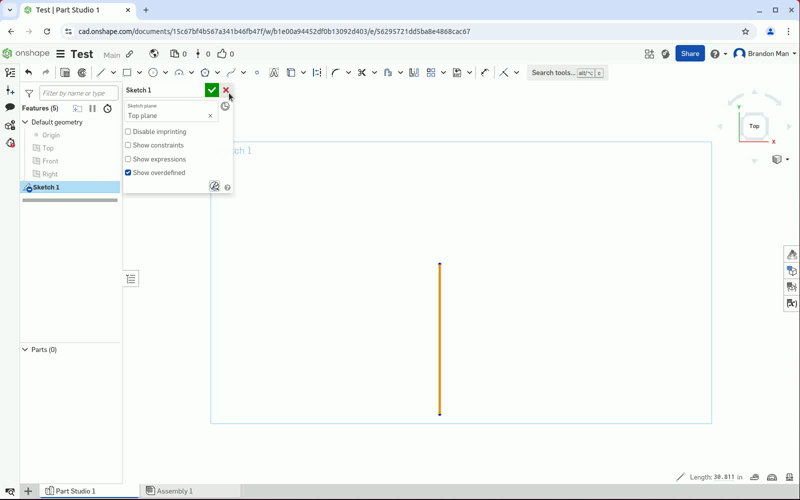
key(shift+h)
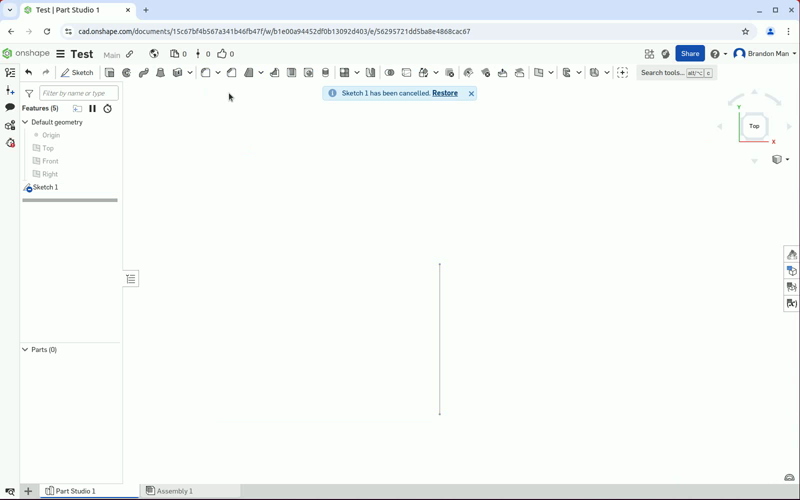
key(shift+s)
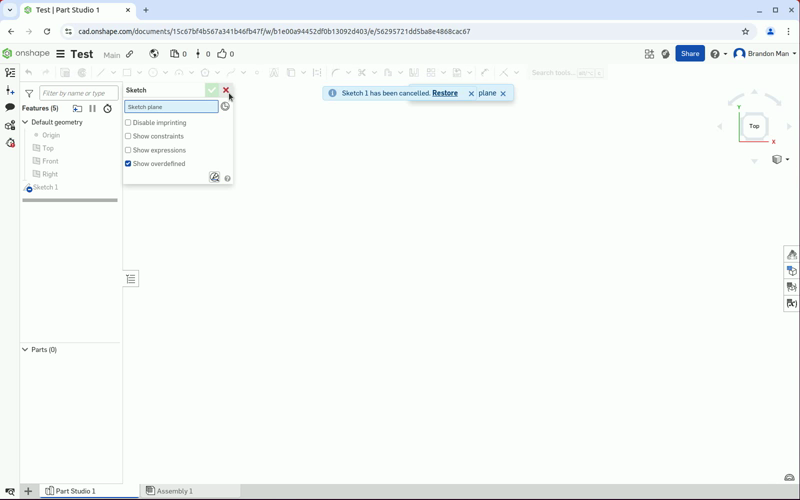
mouse_move(73, 150)
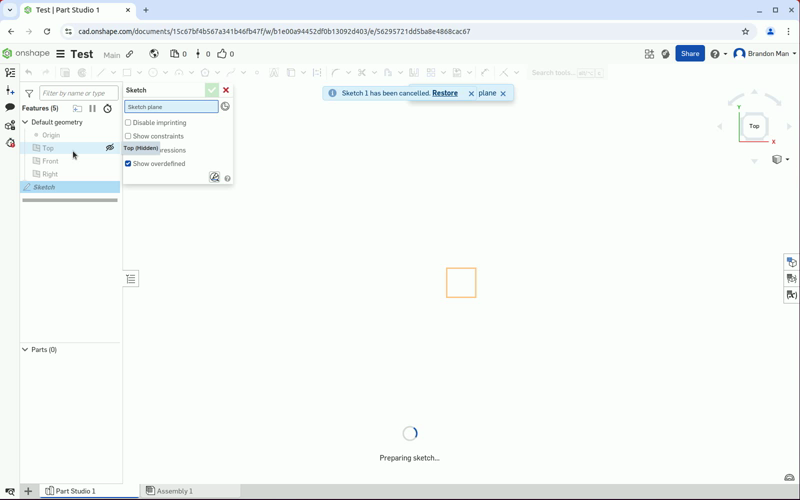
click(73, 150)
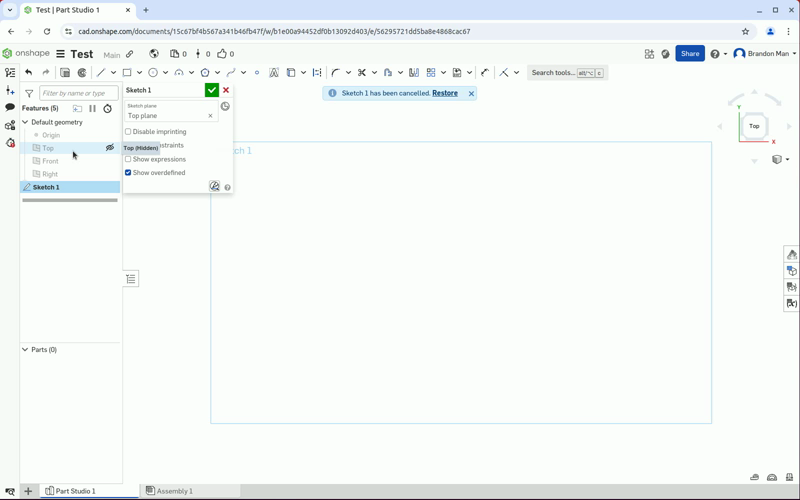
mouse_move(73, 352)
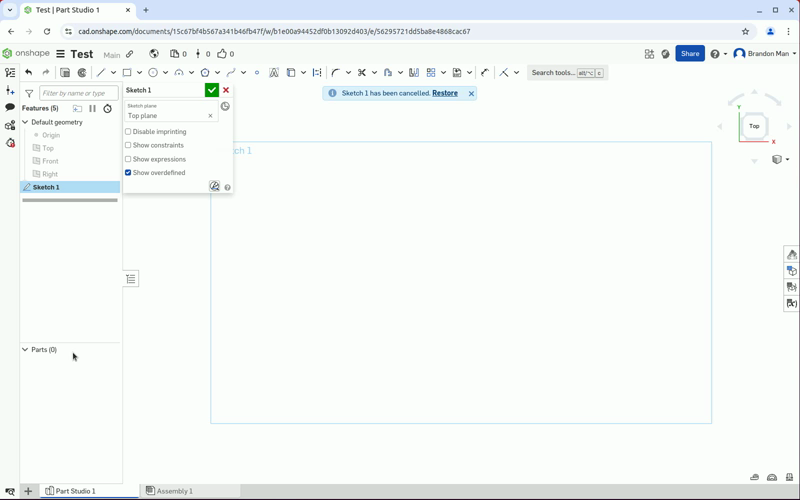
key(y)
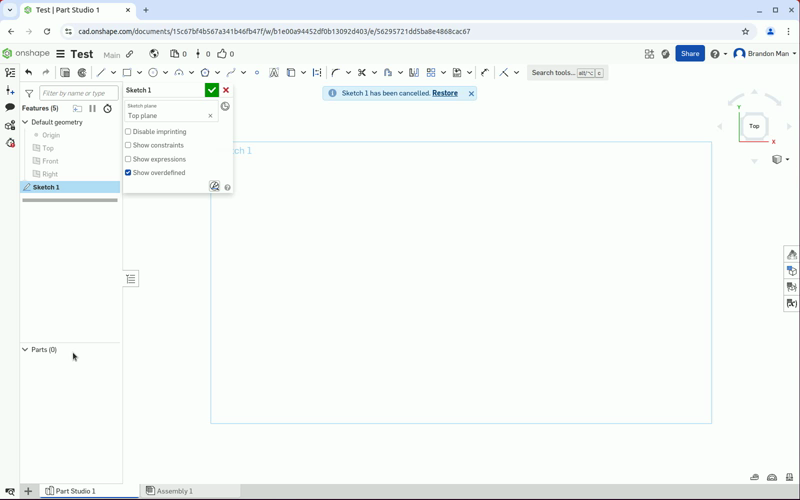
key(c)
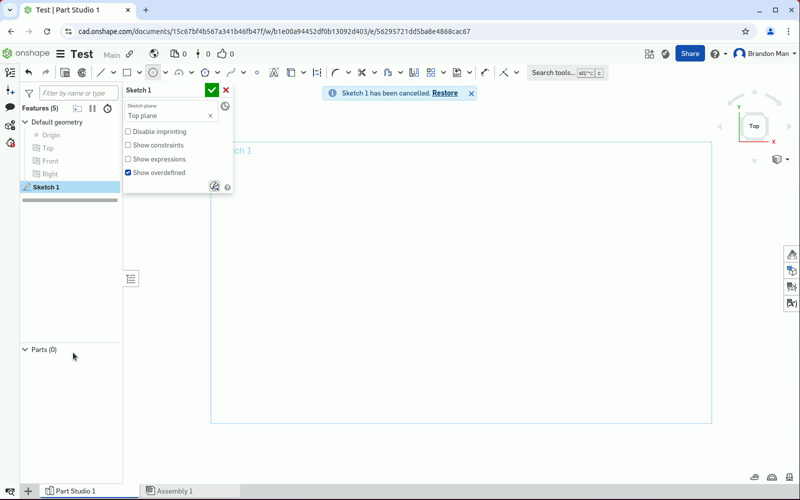
key_down(shift)
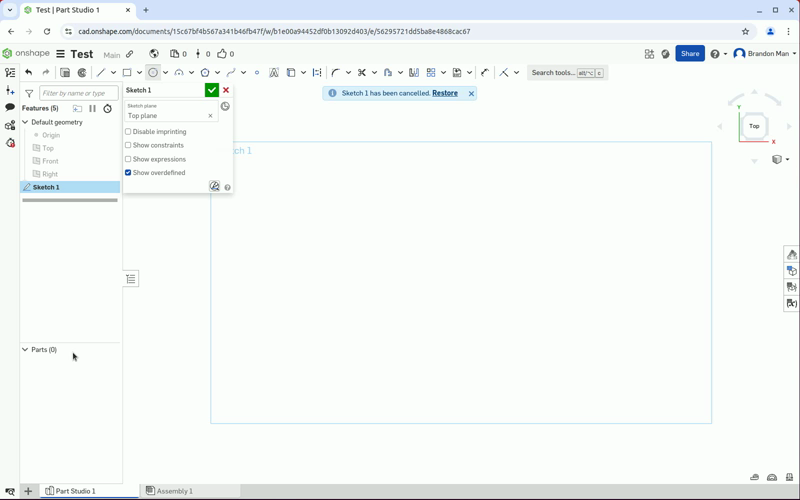
mouse_move(461, 282)
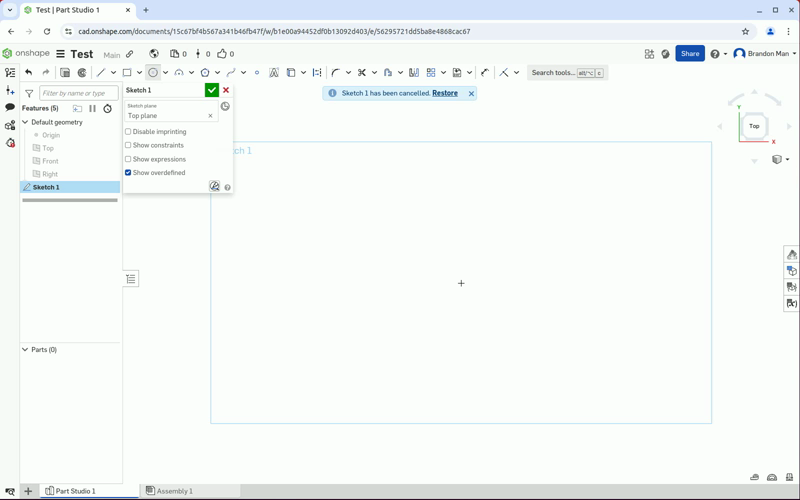
click(461, 282)
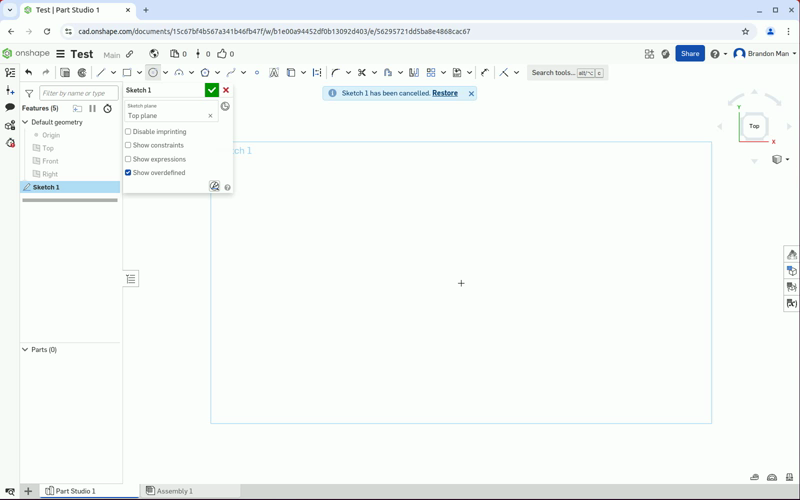
key_up(shift)
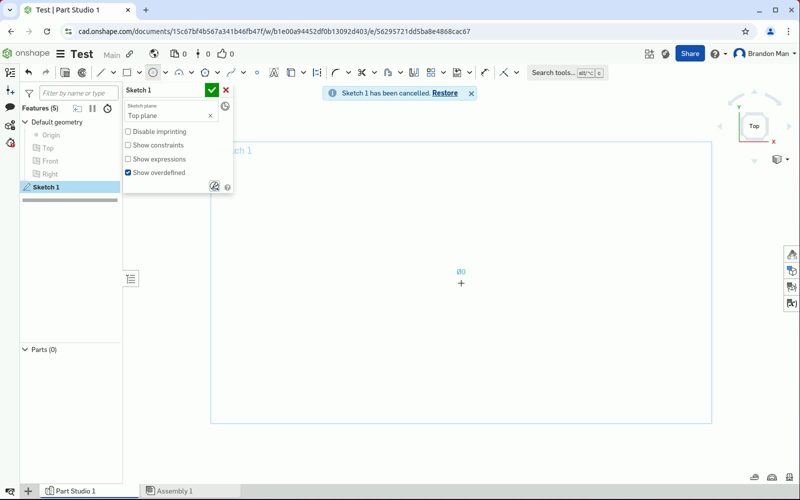
mouse_move(485, 282)
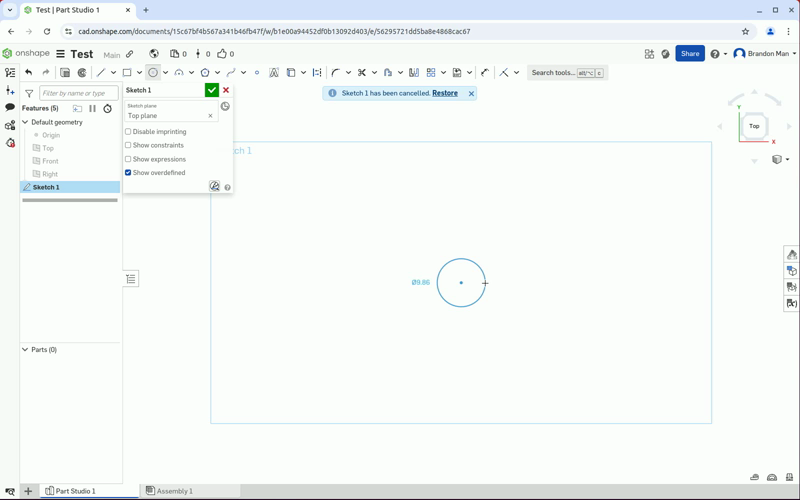
click(485, 282)
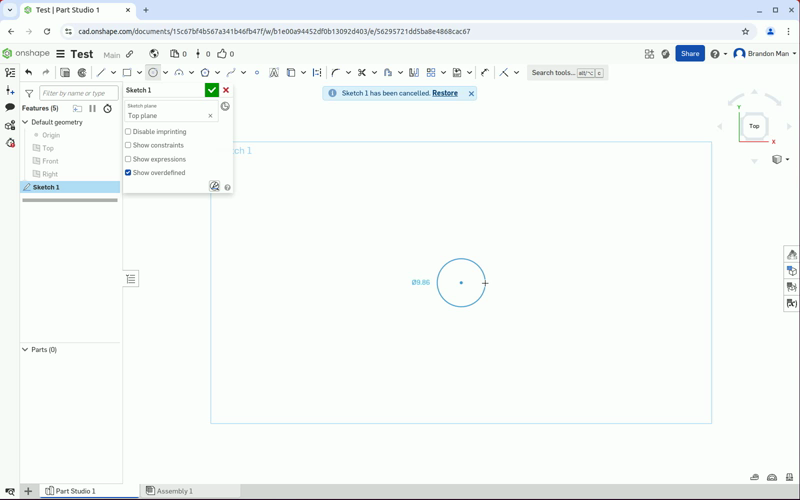
key(esc)
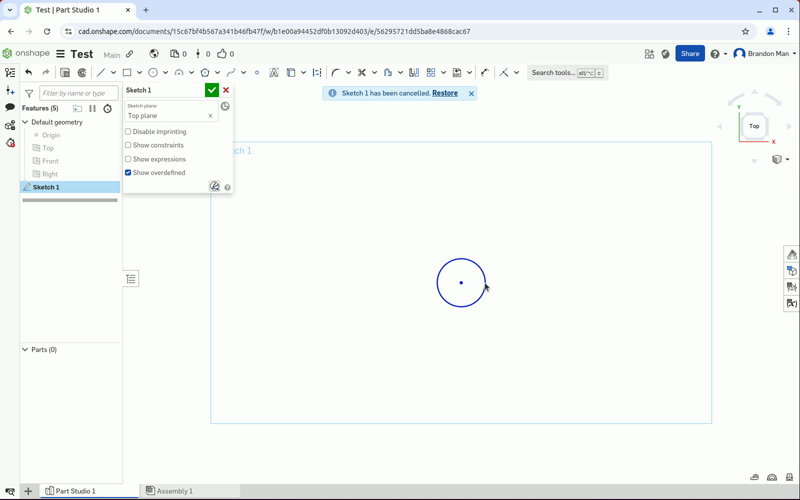
mouse_move(475, 291)
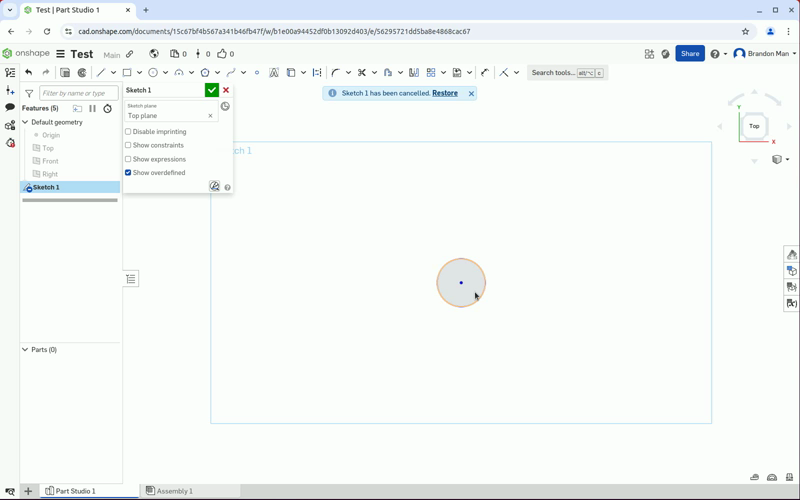
click(475, 291)
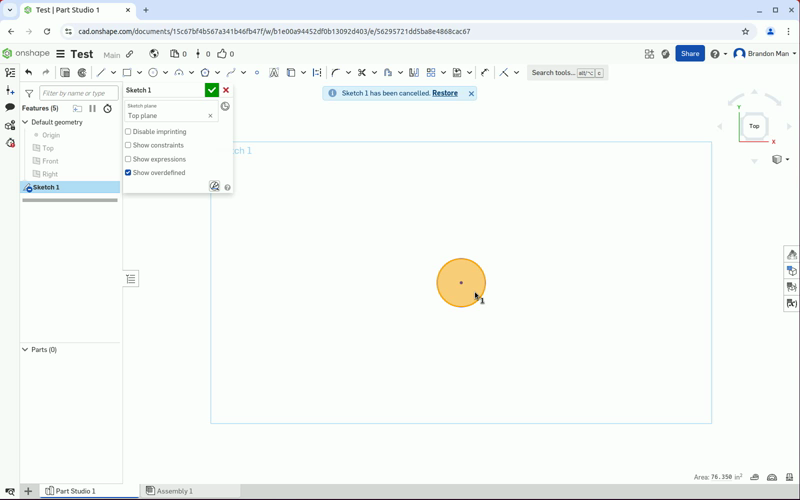
mouse_move(73, 352)
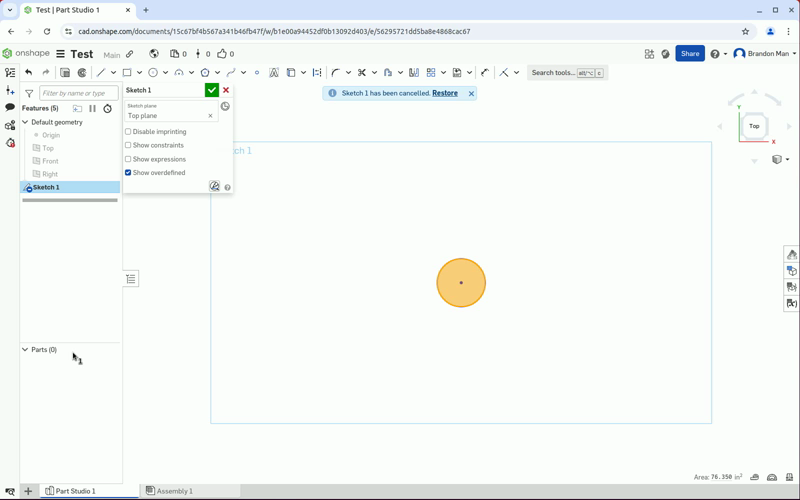
key(shift+y)
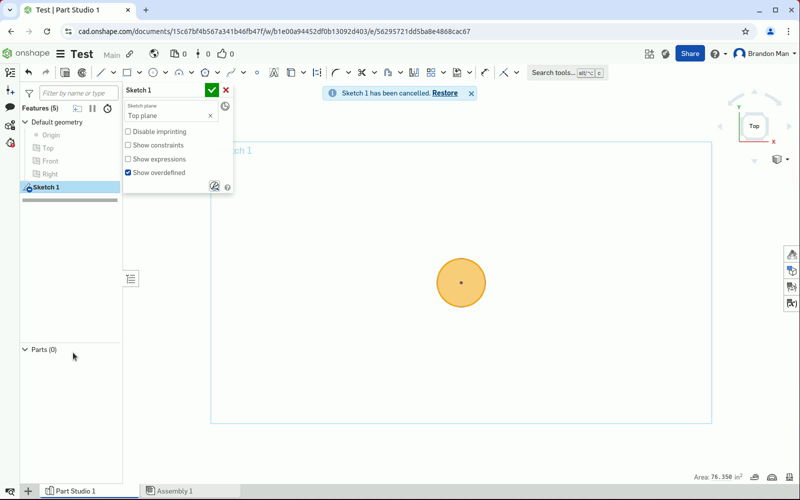
key(shift+e)
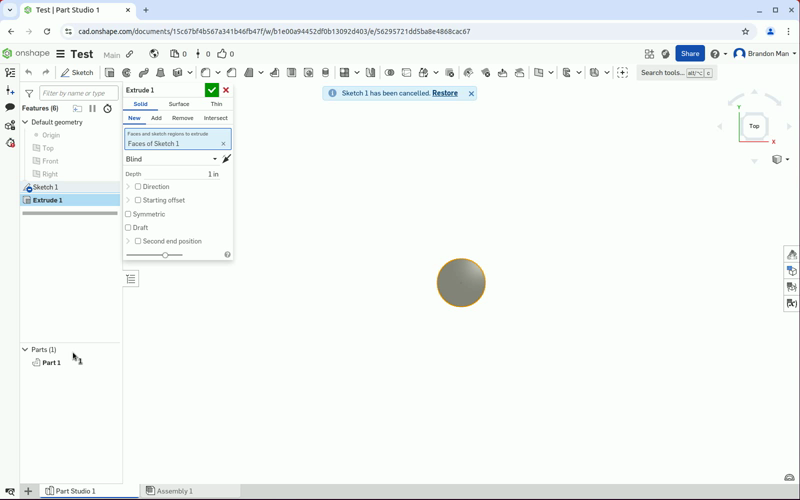
mouse_move(143, 106)
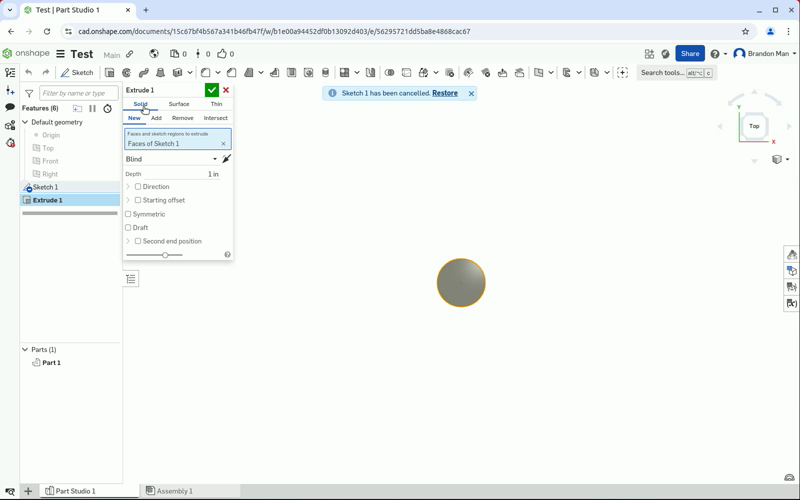
click(143, 106)
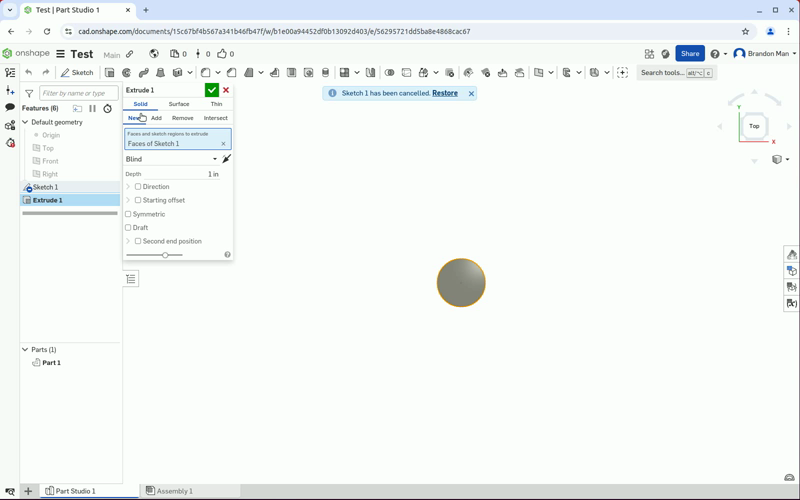
mouse_move(137, 120)
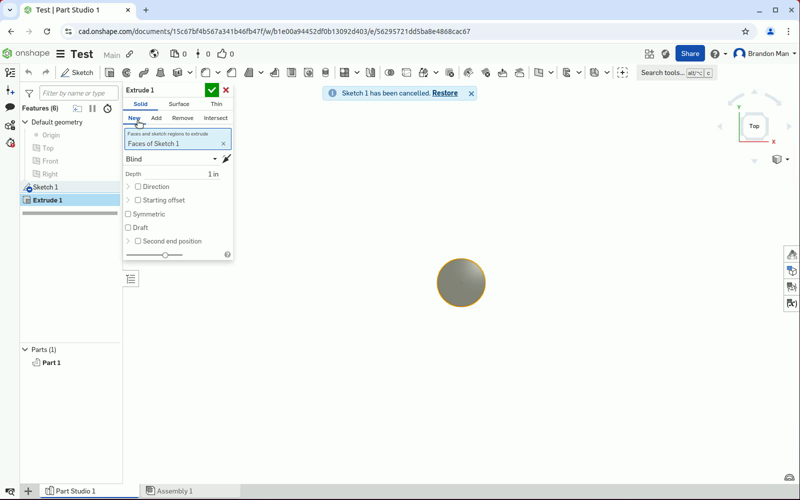
click(137, 120)
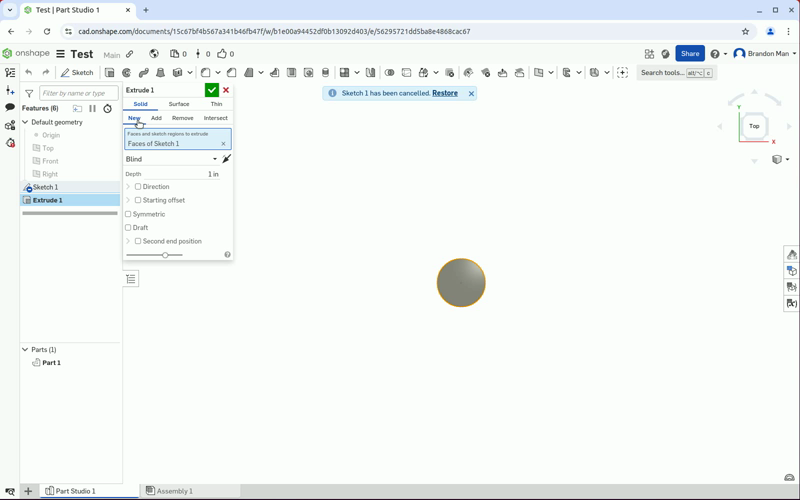
key(tab, 4)
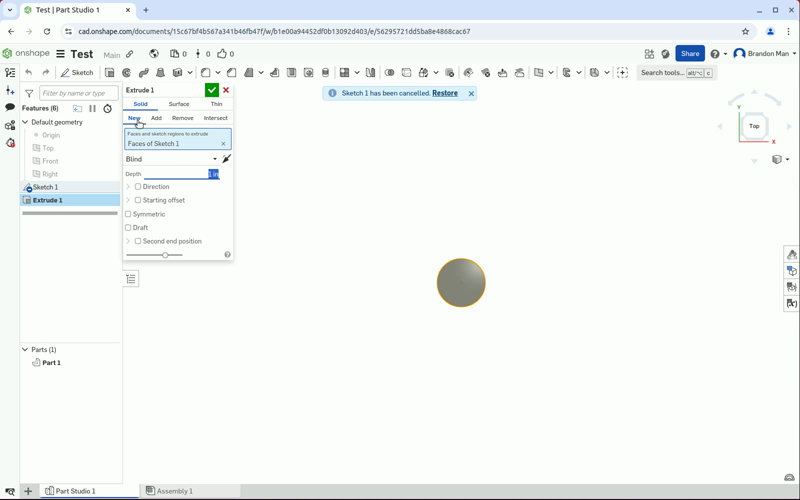
text(1.685)
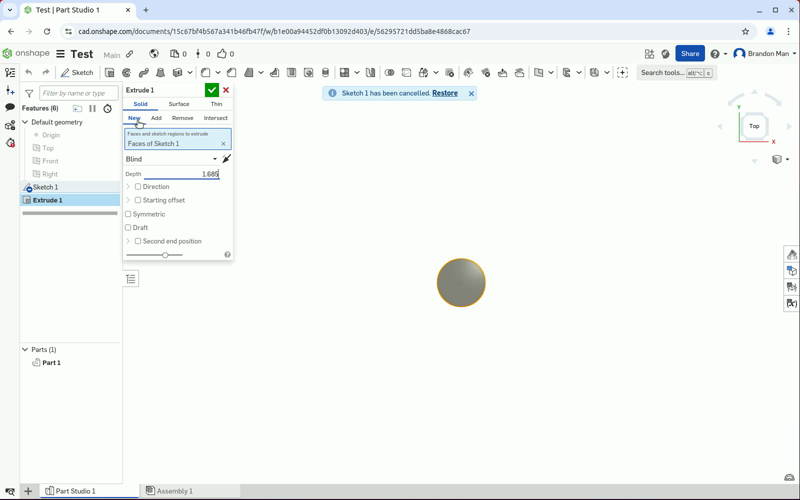
key(enter)
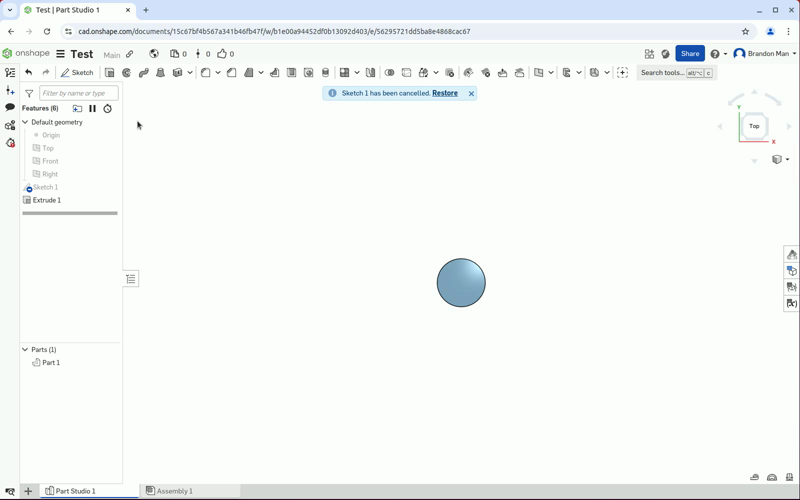
key(shift+h)
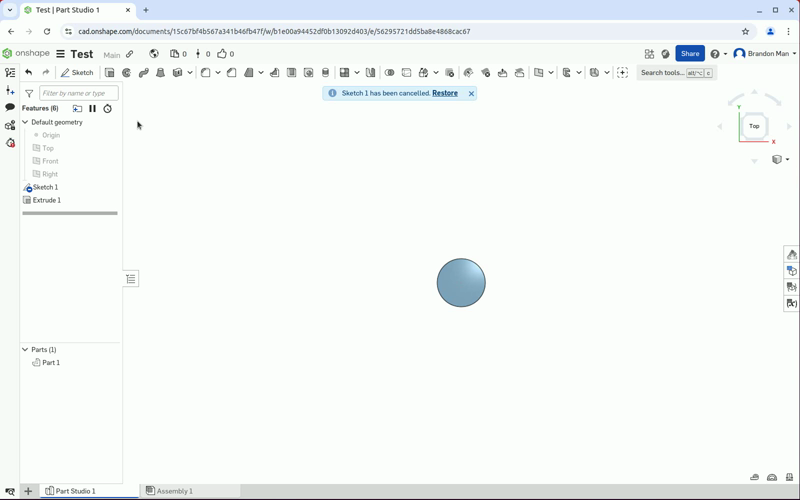
key(shift+h)
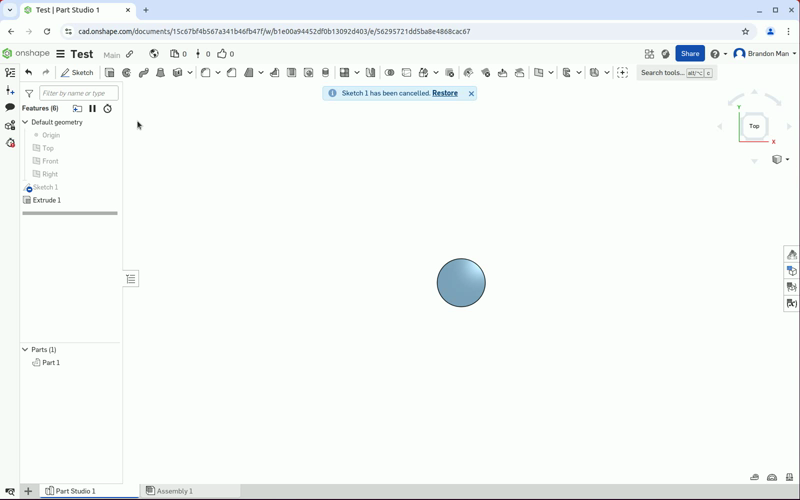
mouse_move(73, 189)
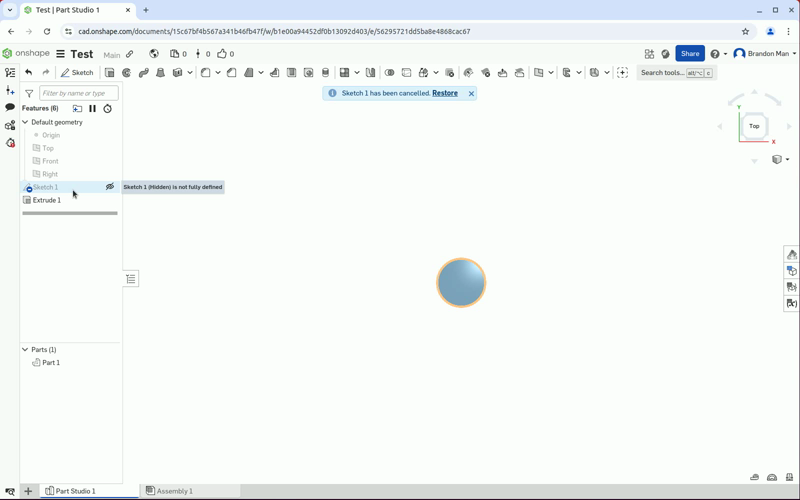
click(73, 189)
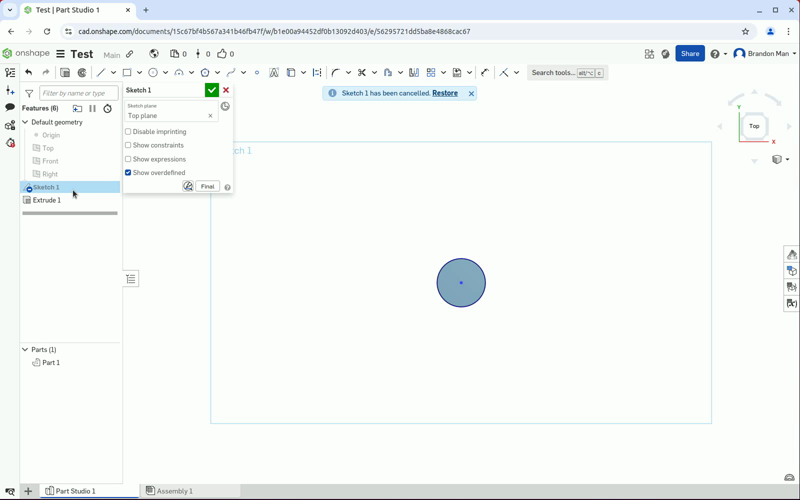
mouse_move(229, 92)
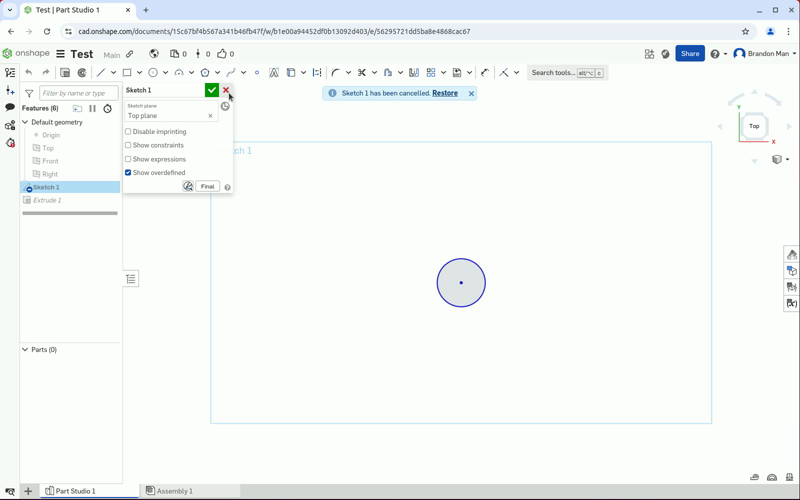
click(229, 92)
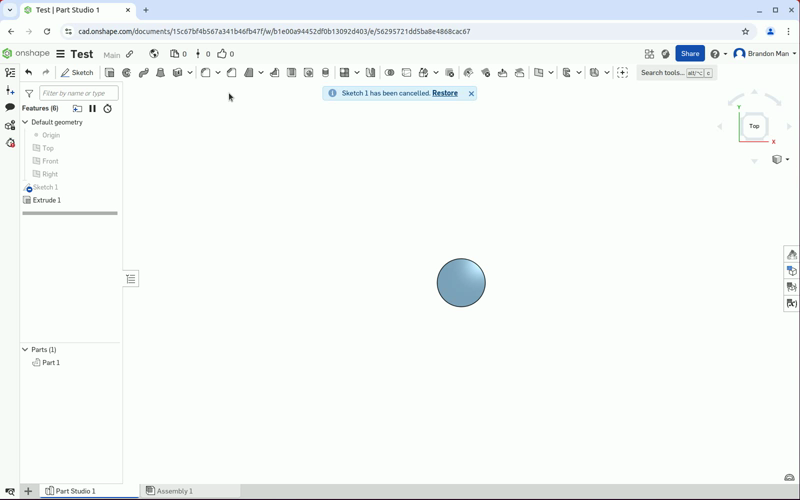
mouse_move(541, 75)
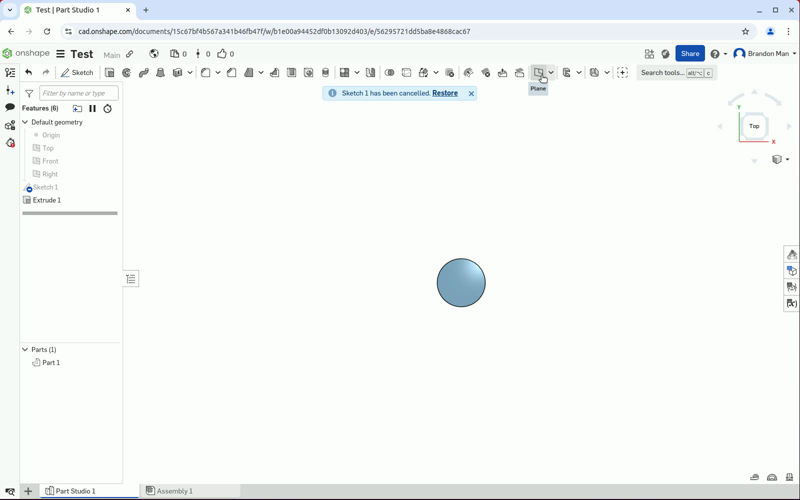
click(541, 75)
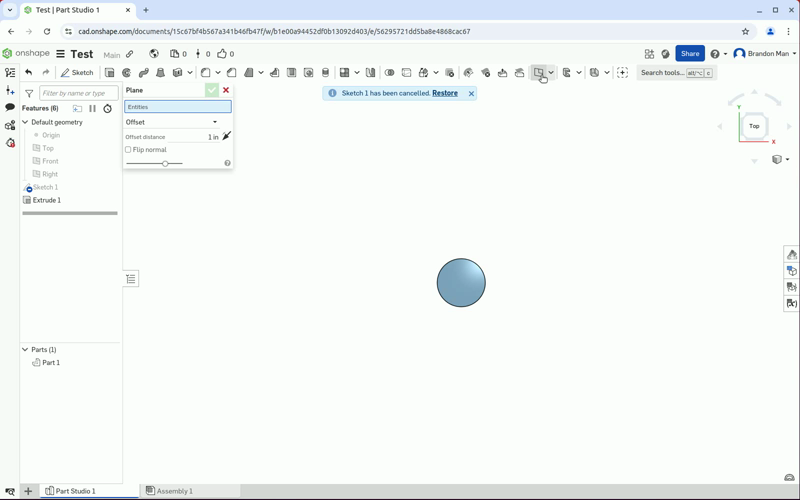
mouse_move(73, 150)
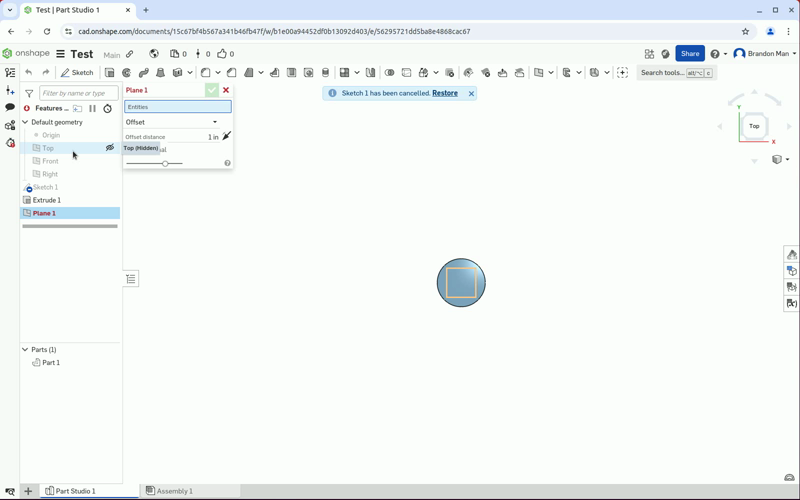
click(73, 150)
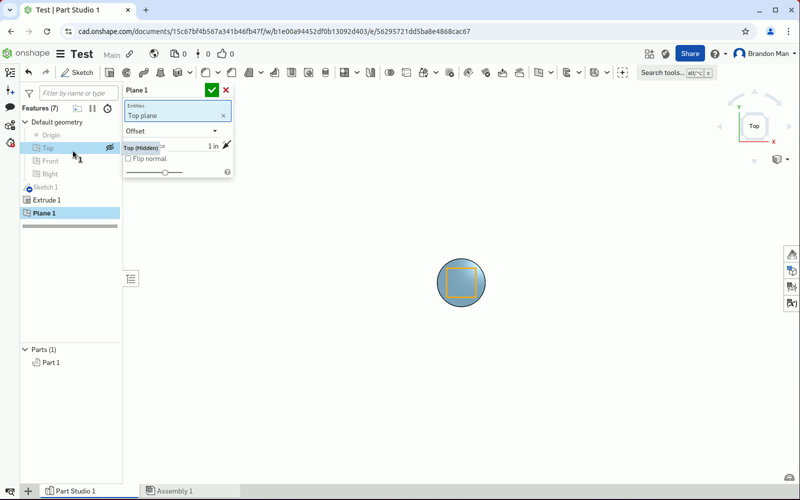
key(tab, 2)
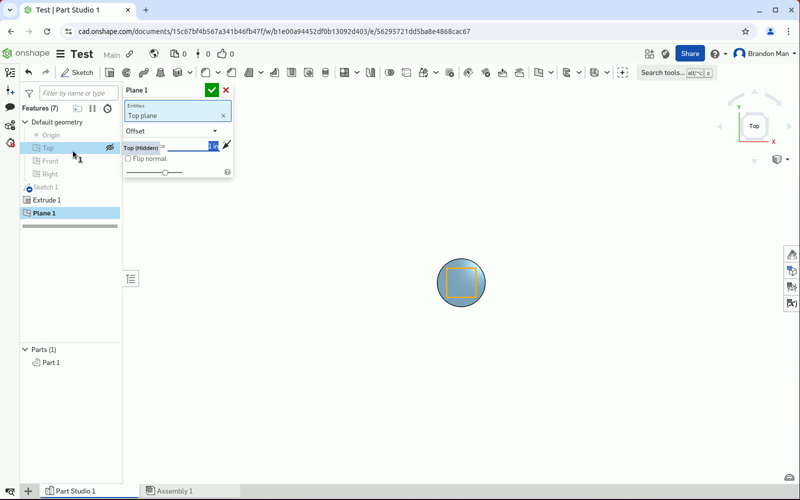
text(1.695)
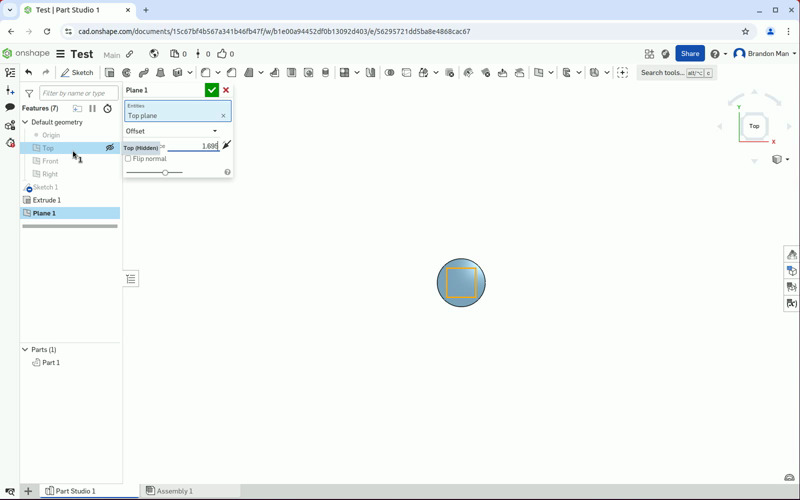
key(enter, 2)
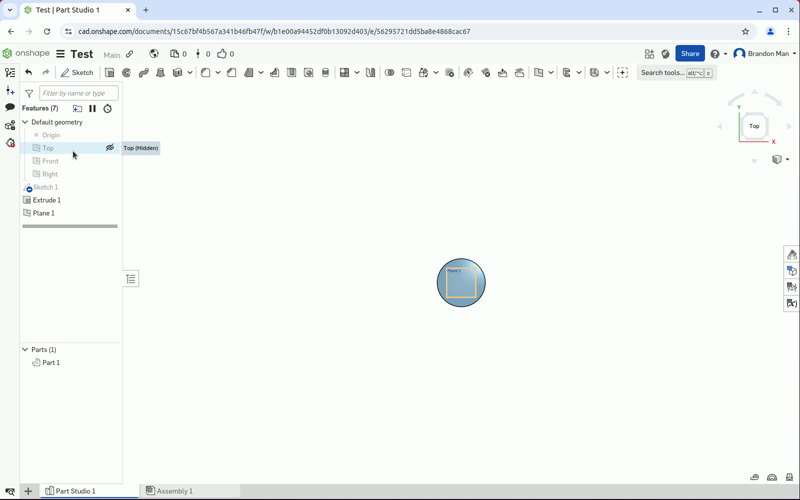
key(shift+s)
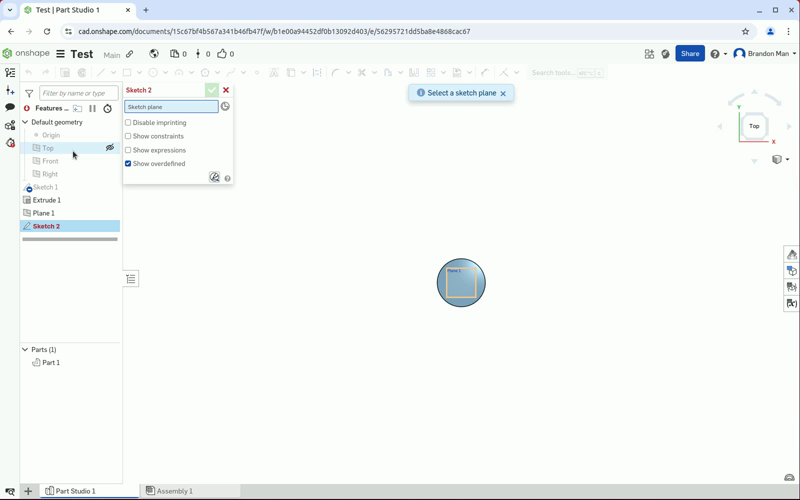
mouse_move(73, 215)
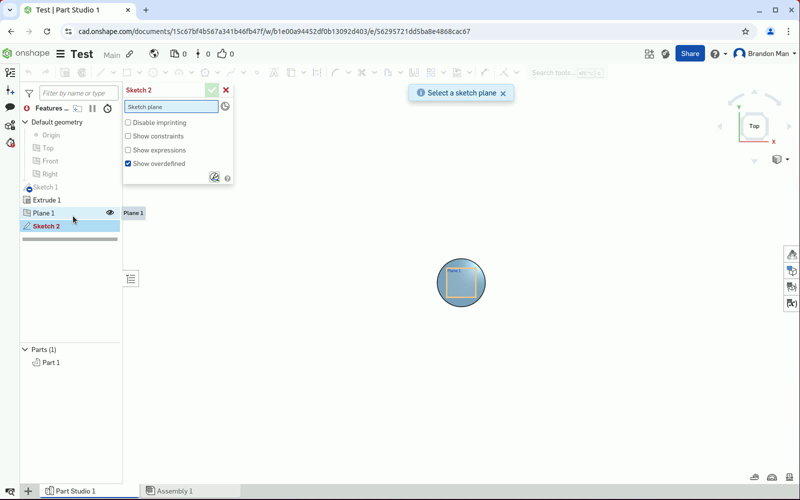
click(73, 215)
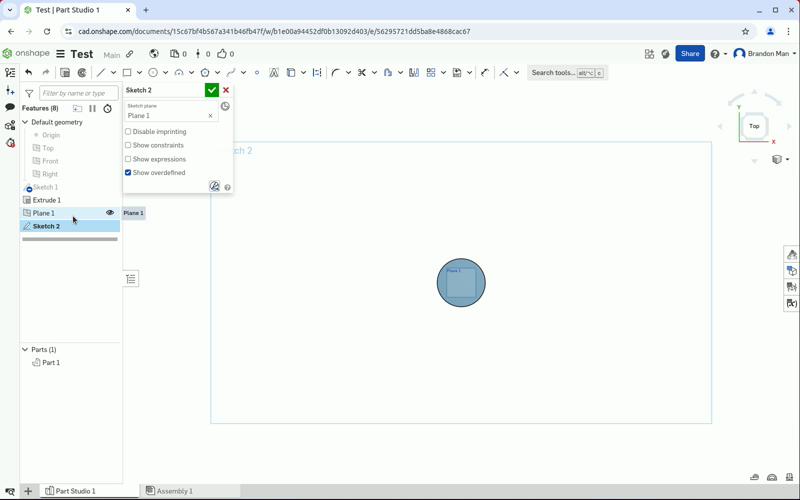
mouse_move(73, 352)
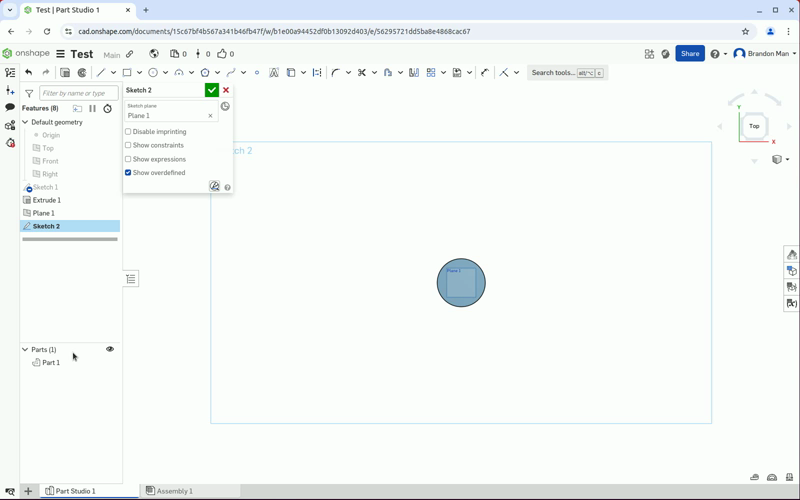
key(y)
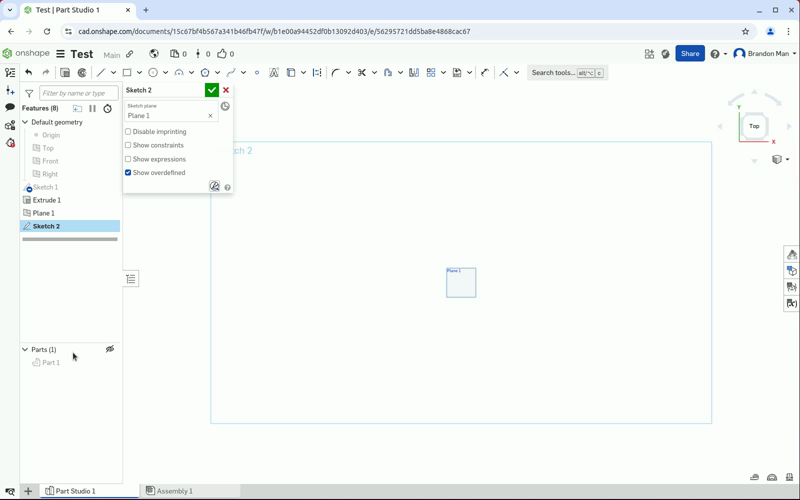
key(c)
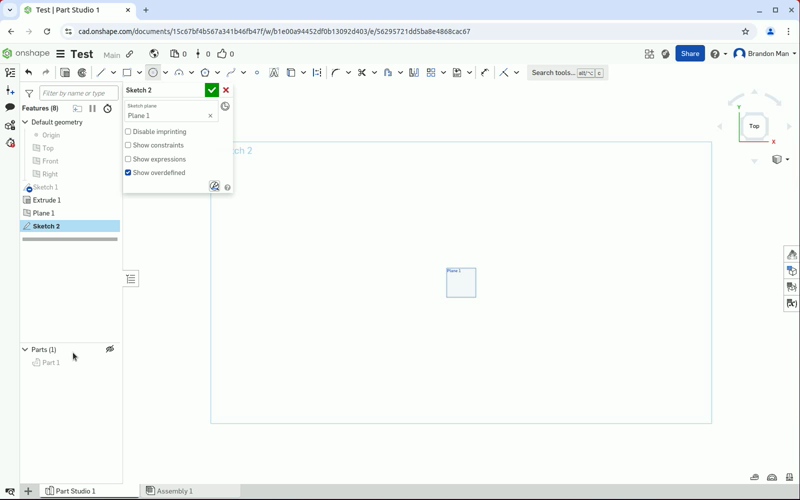
key_down(shift)
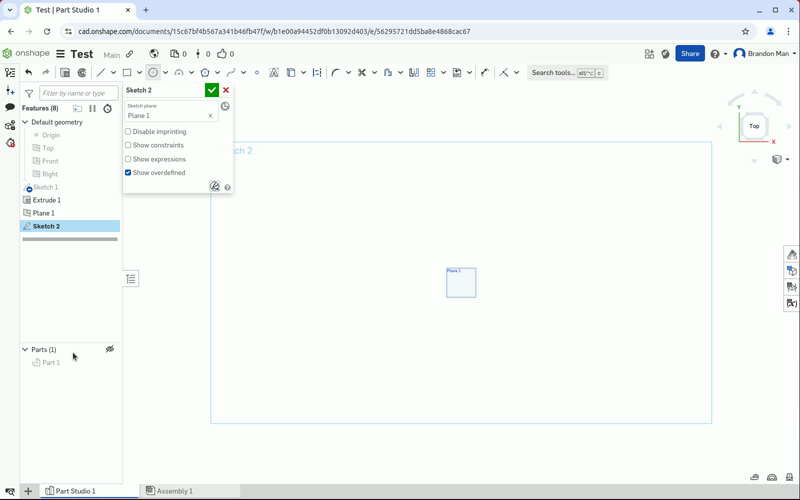
mouse_move(460, 282)
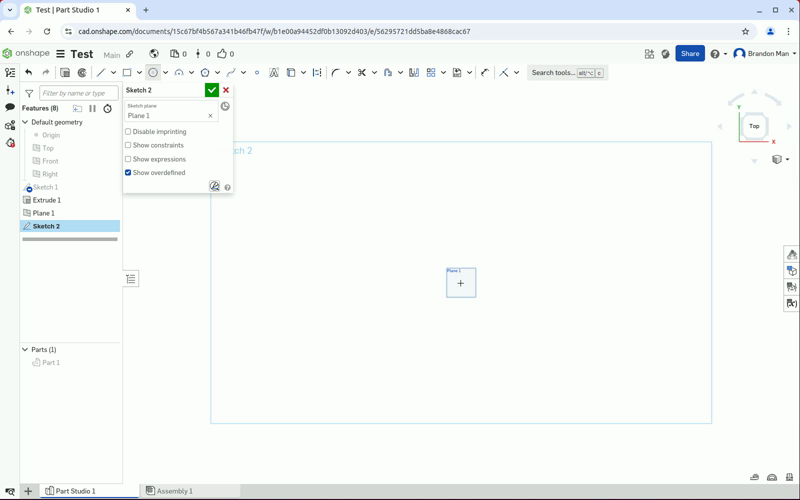
click(460, 282)
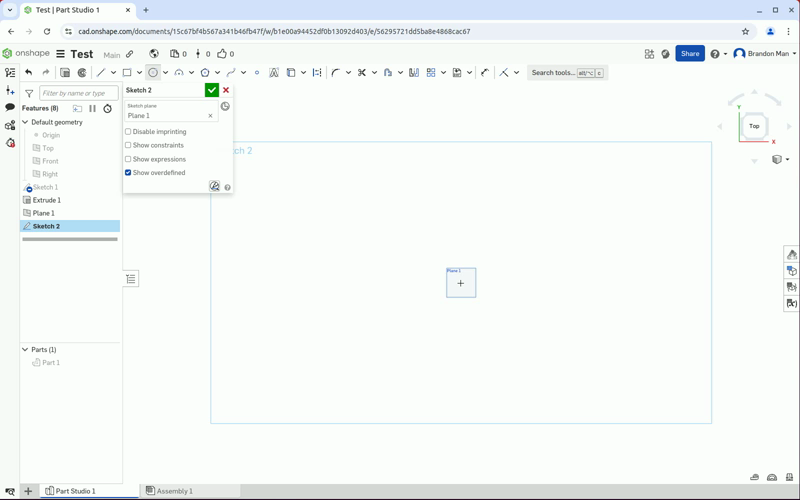
key_up(shift)
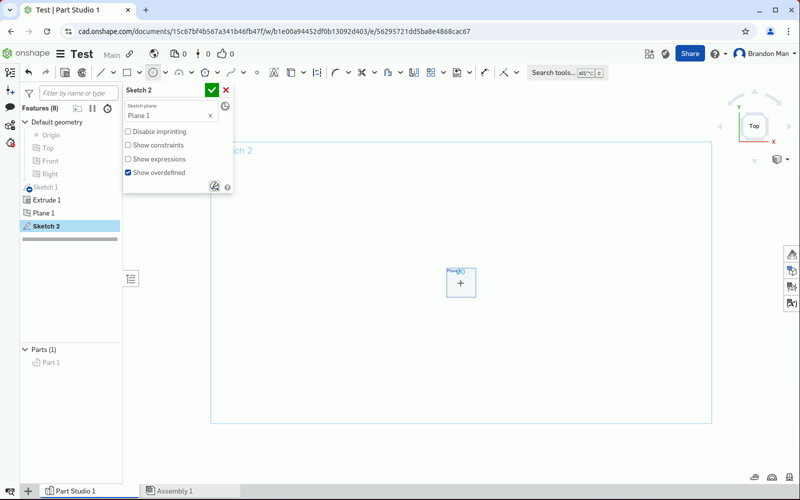
mouse_move(474, 282)
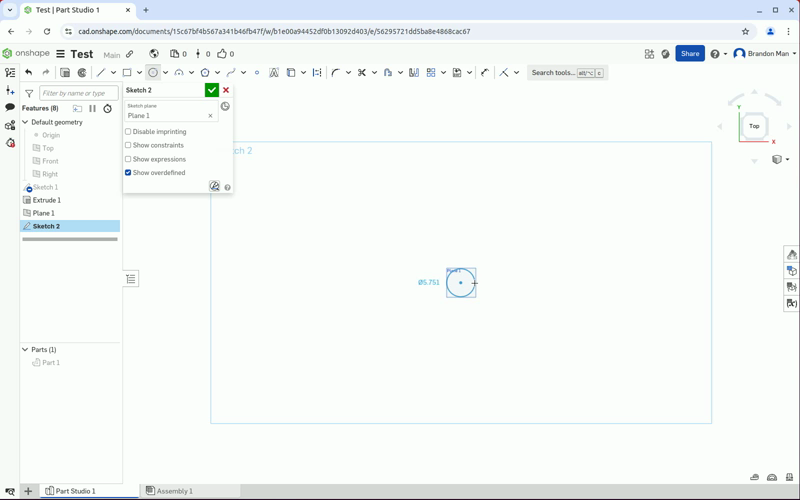
click(474, 282)
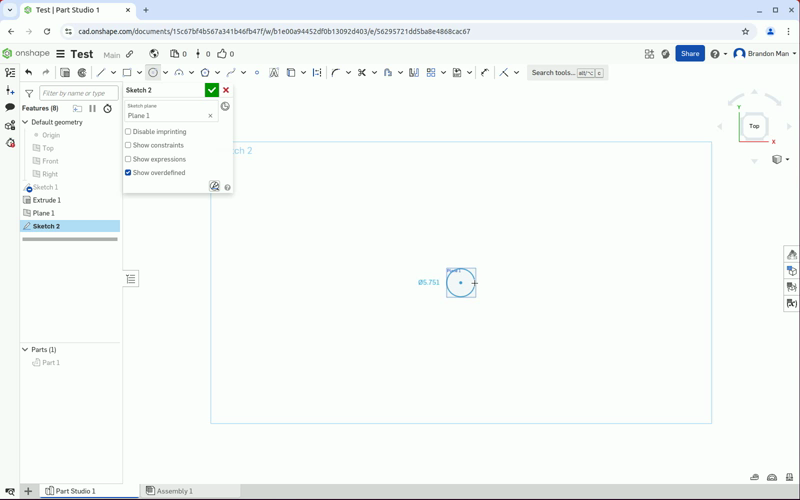
key(esc)
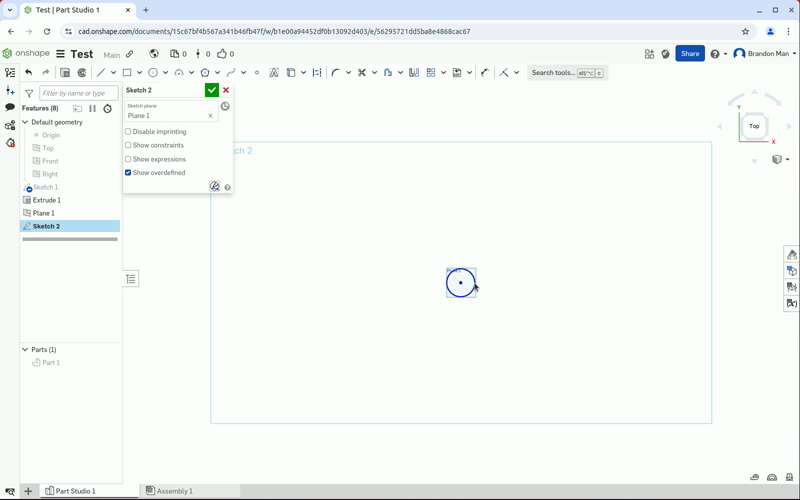
mouse_move(465, 275)
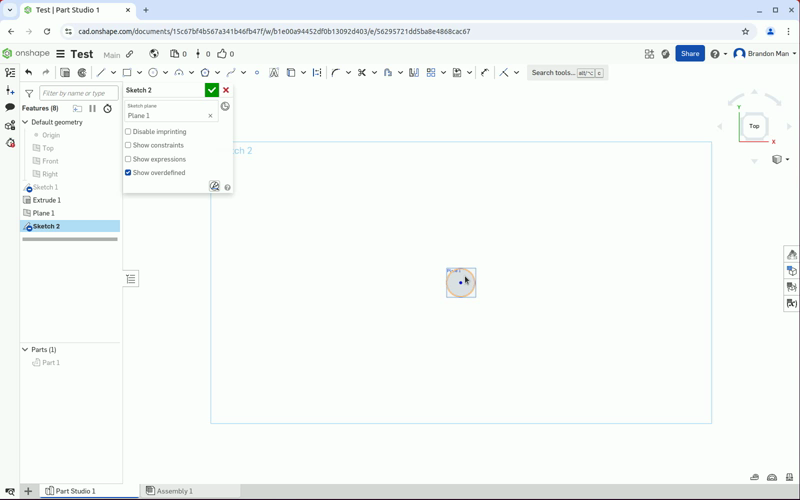
scroll(6)
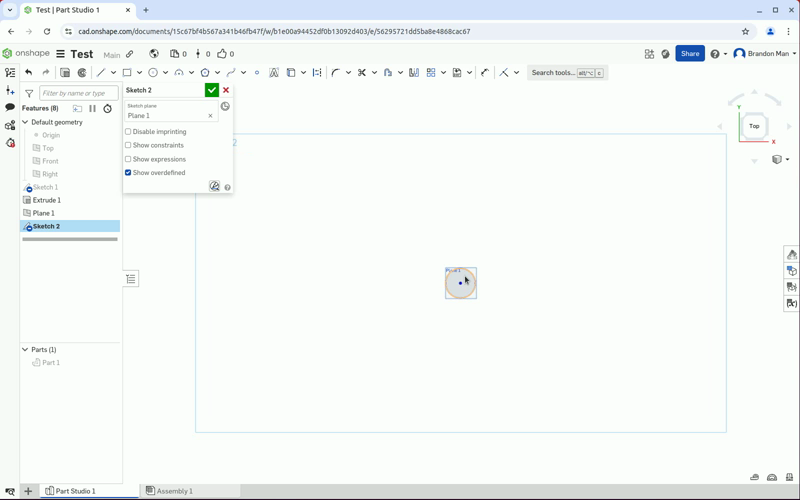
scroll(6)
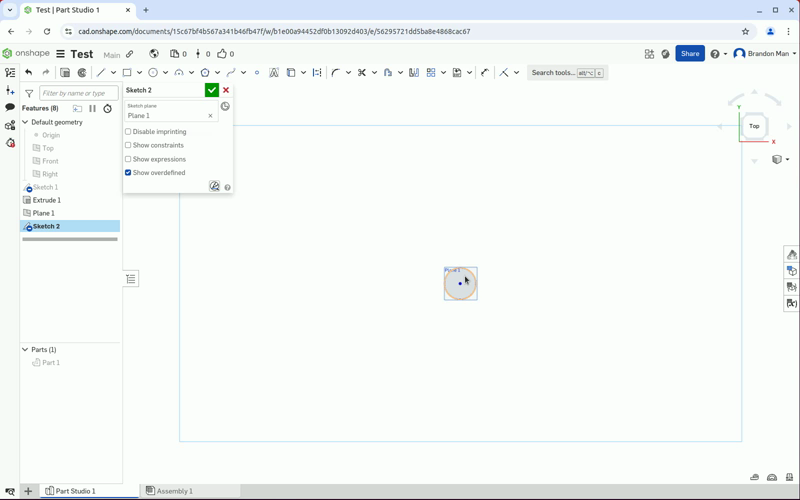
scroll(6)
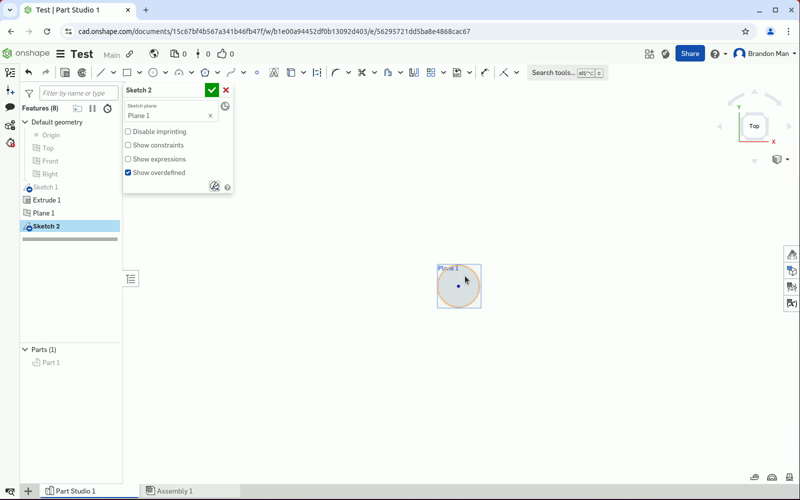
scroll(6)
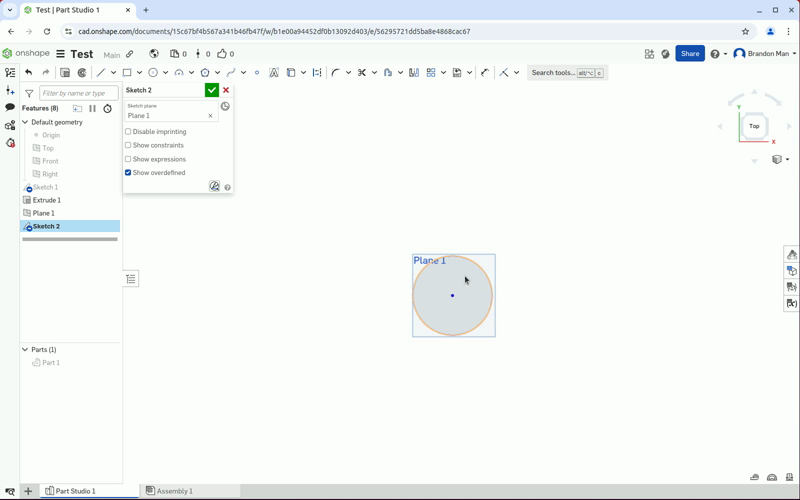
scroll(6)
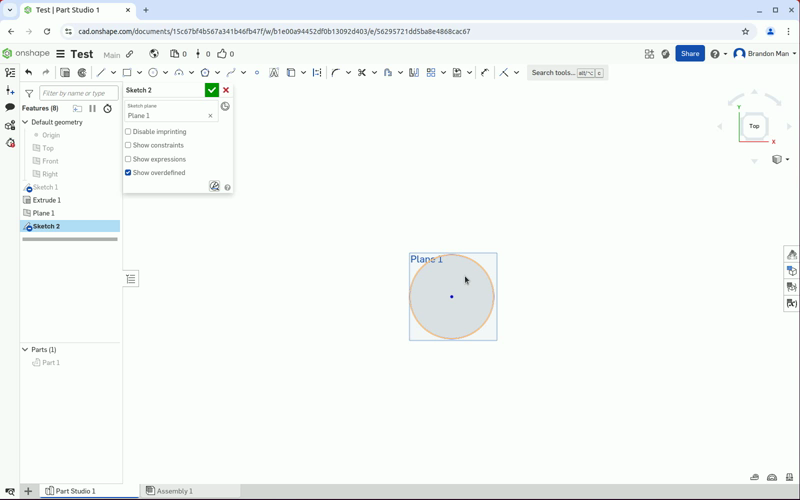
scroll(6)
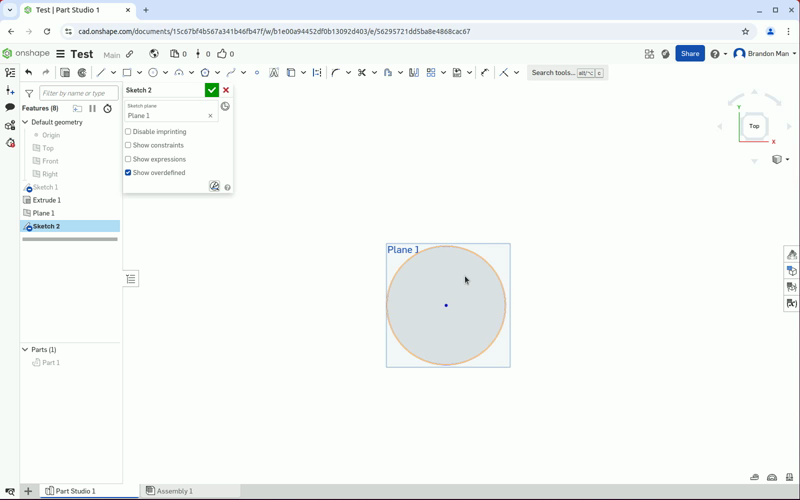
scroll(6)
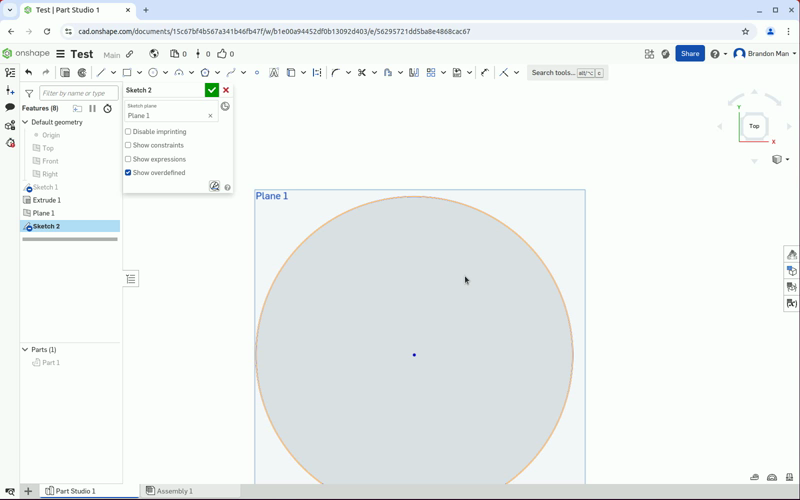
click(465, 275)
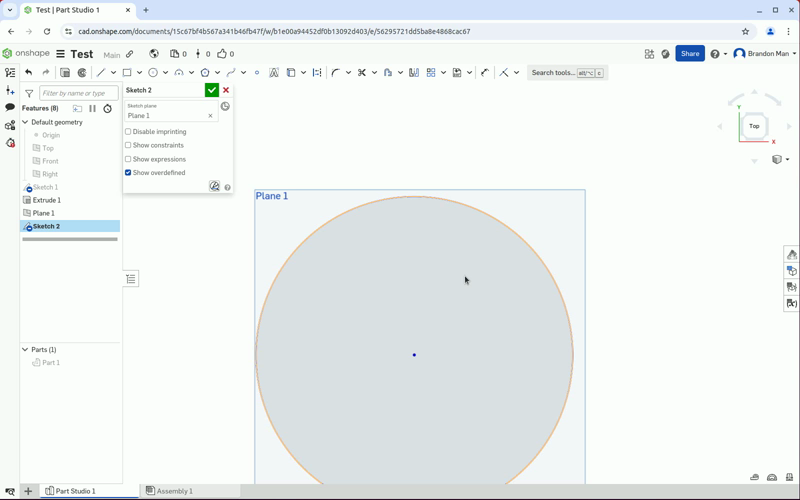
scroll(-6)
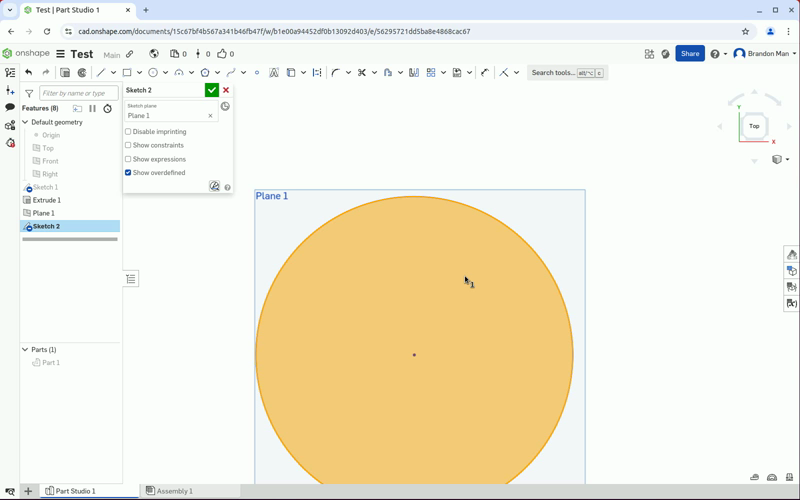
scroll(-6)
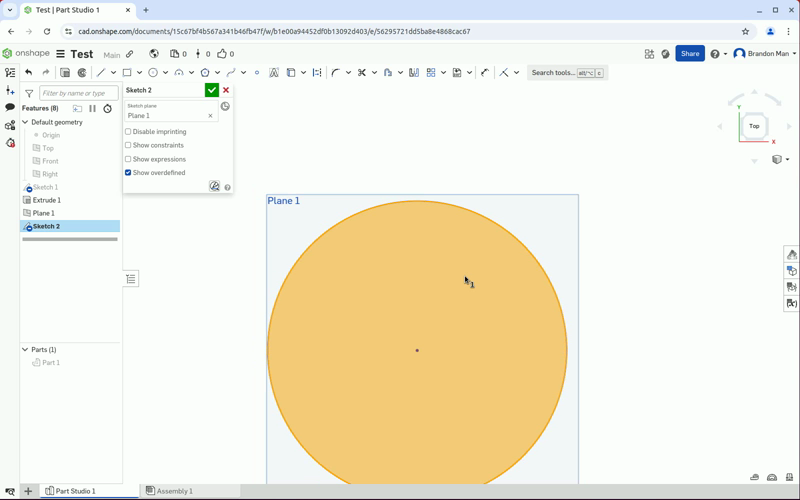
scroll(-6)
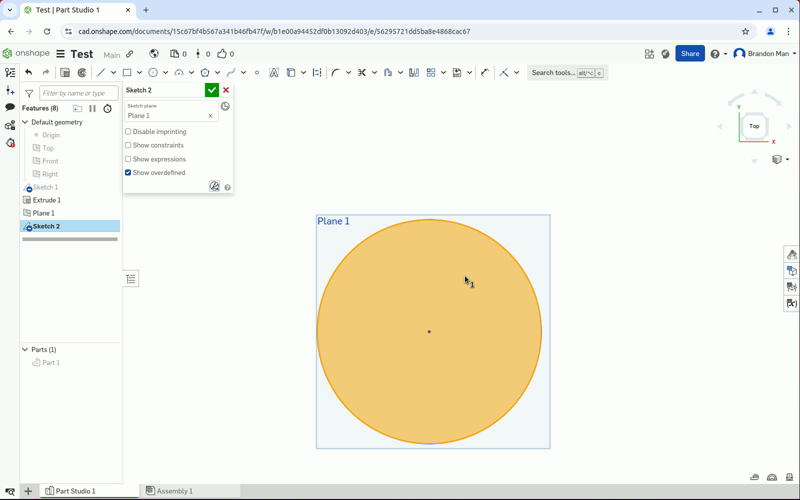
scroll(-6)
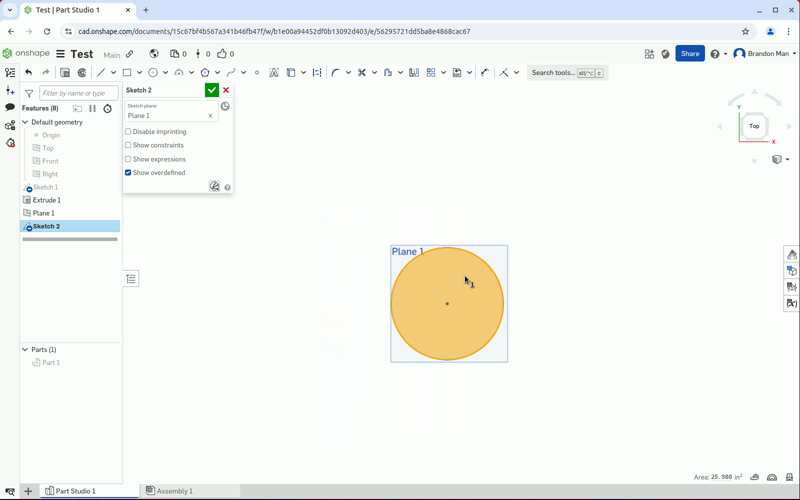
scroll(-6)
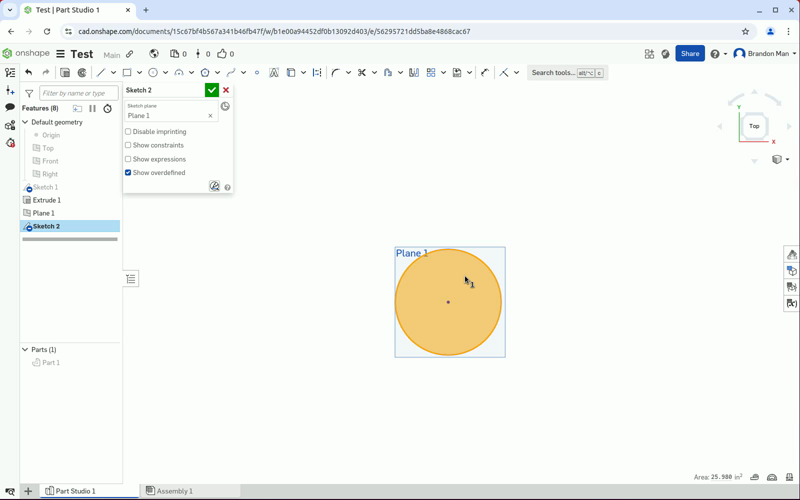
scroll(-6)
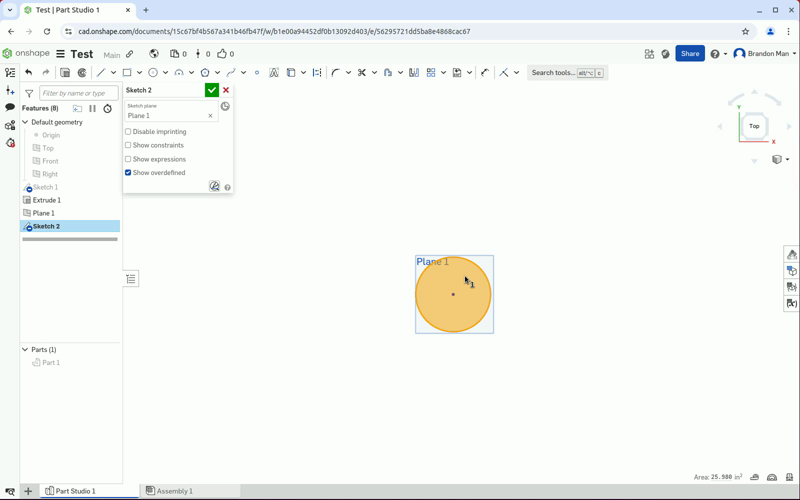
scroll(-6)
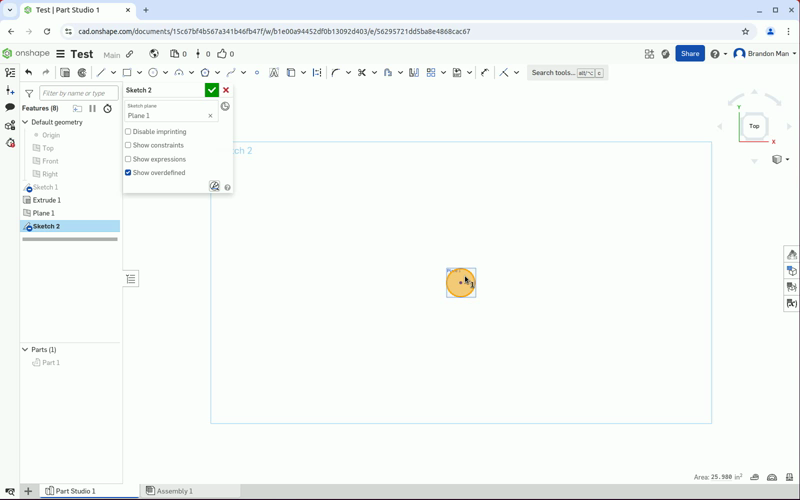
mouse_move(73, 352)
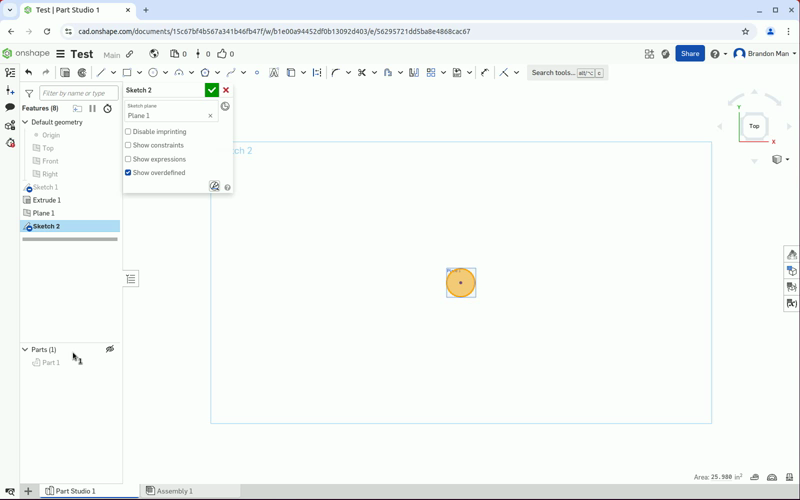
key(shift+y)
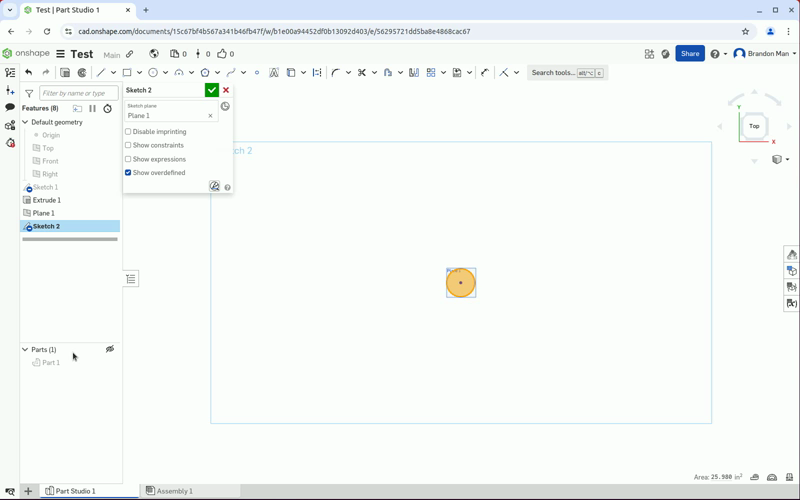
key(shift+e)
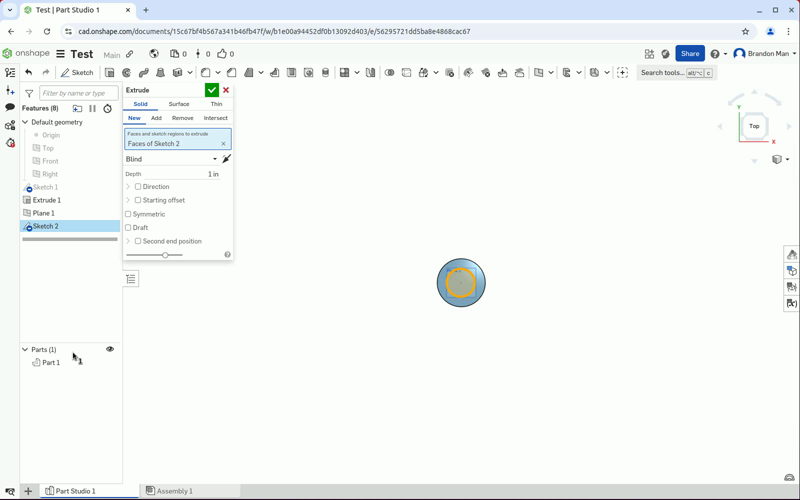
mouse_move(143, 106)
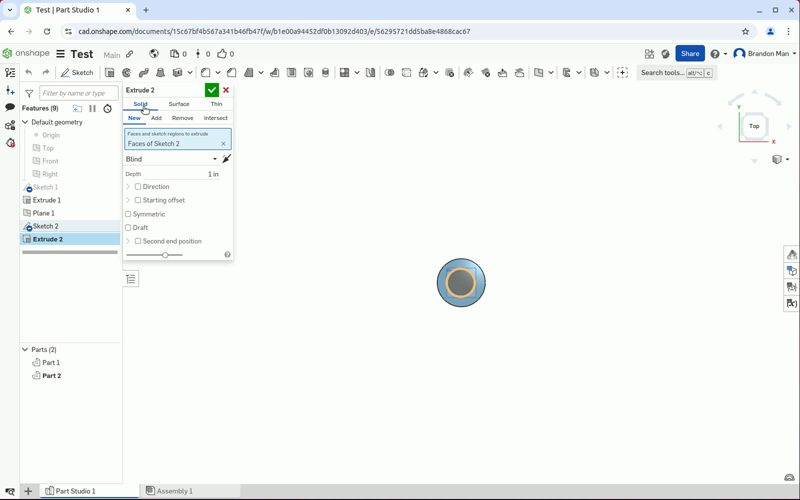
click(143, 106)
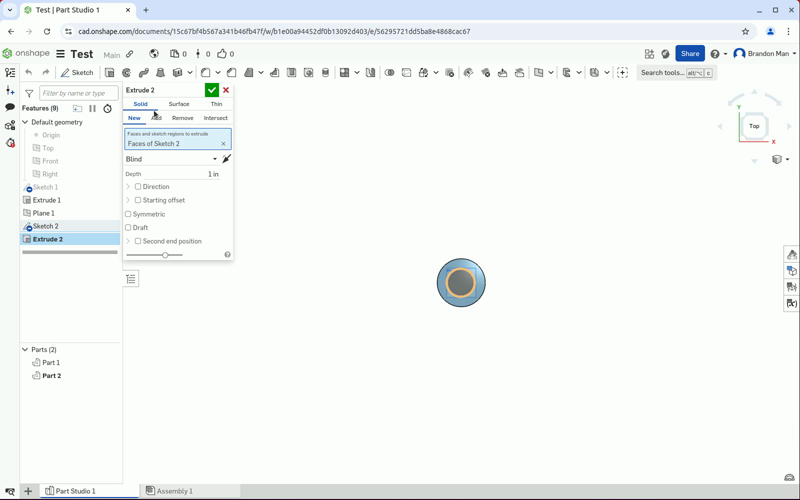
mouse_move(186, 120)
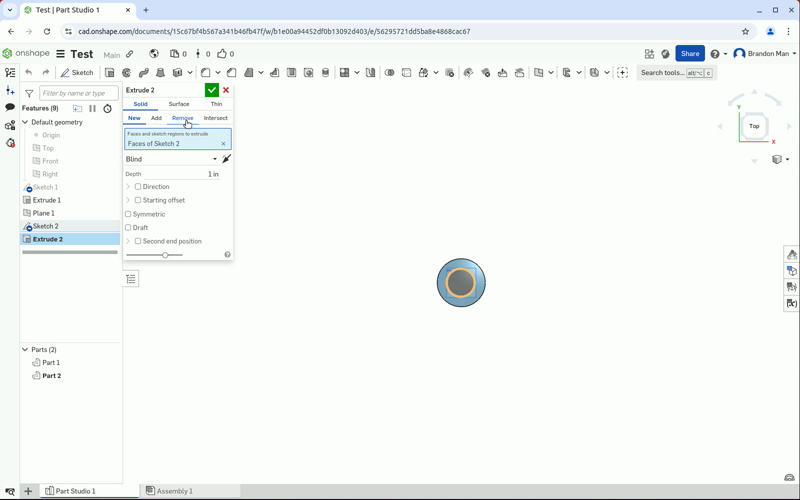
click(186, 120)
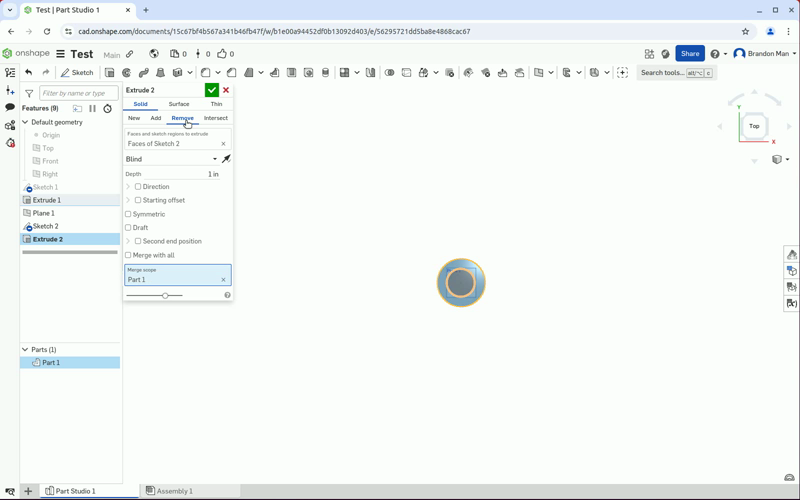
key(tab, 4)
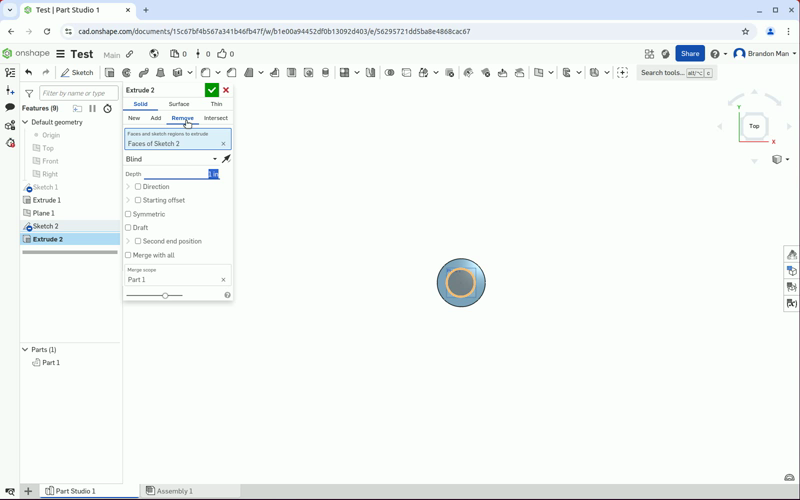
text(30.811)
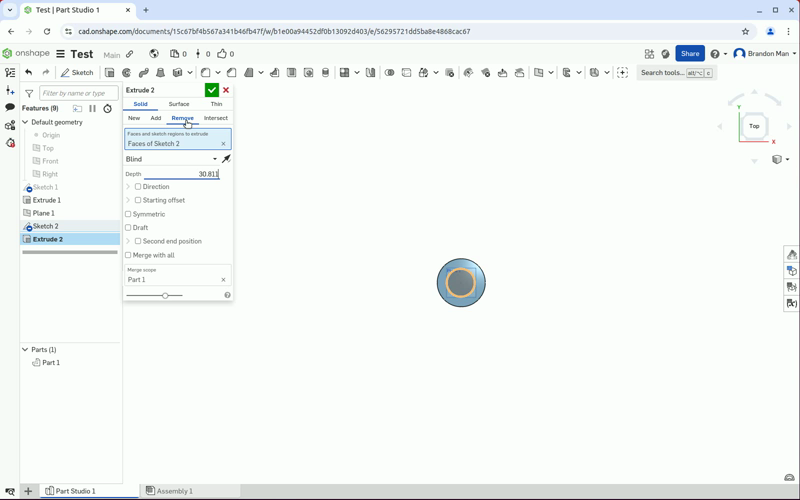
key(tab, 6)
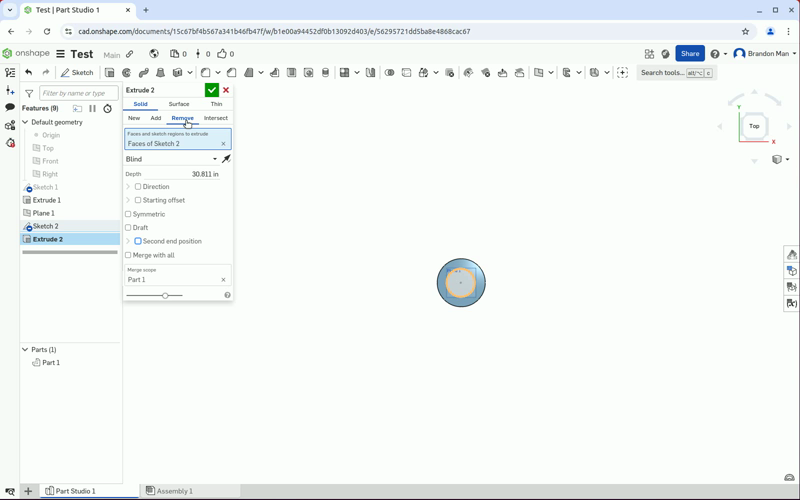
key(space)
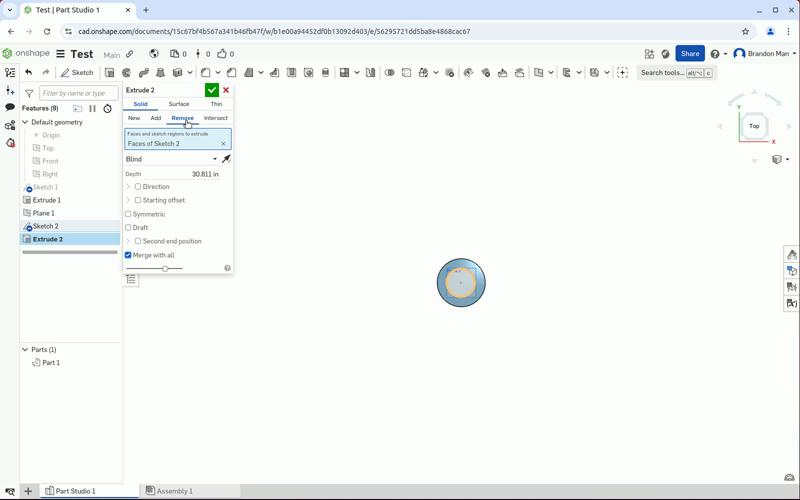
key(enter)
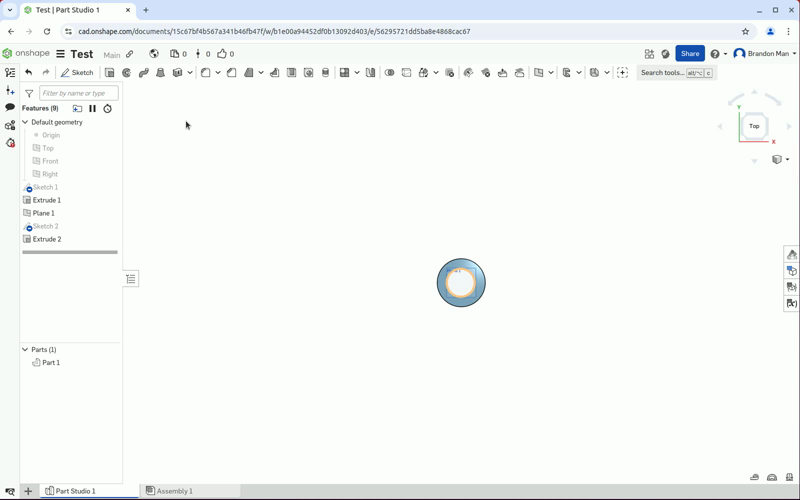
key(shift+h)
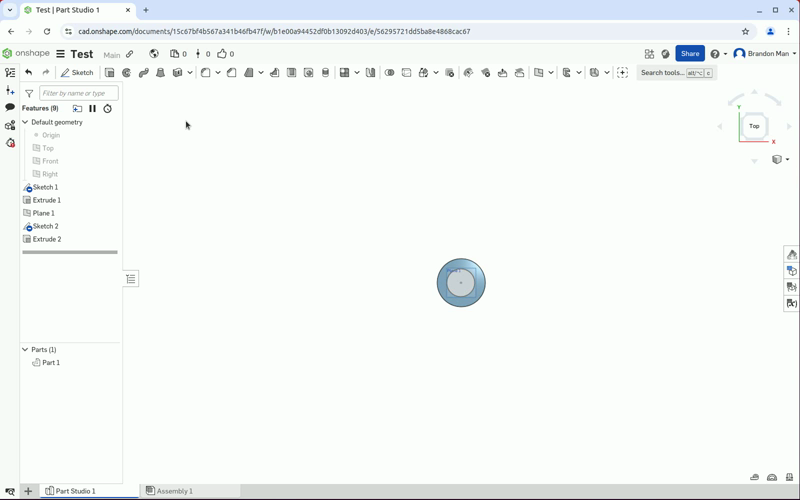
key(shift+h)
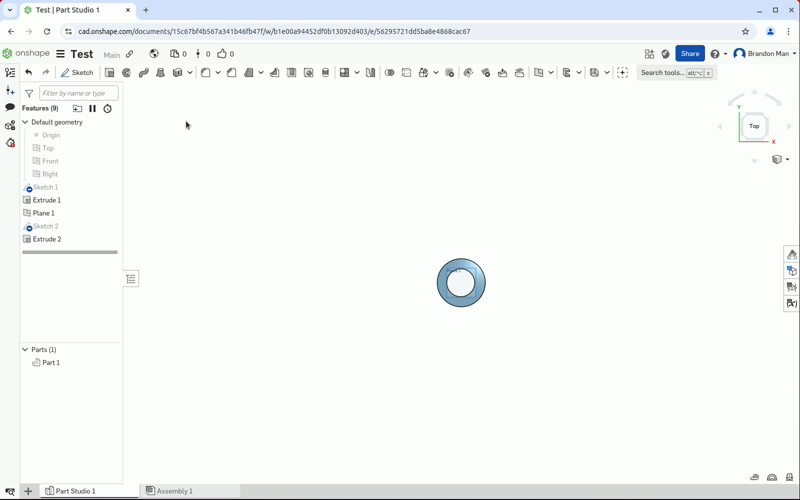
mouse_move(73, 189)
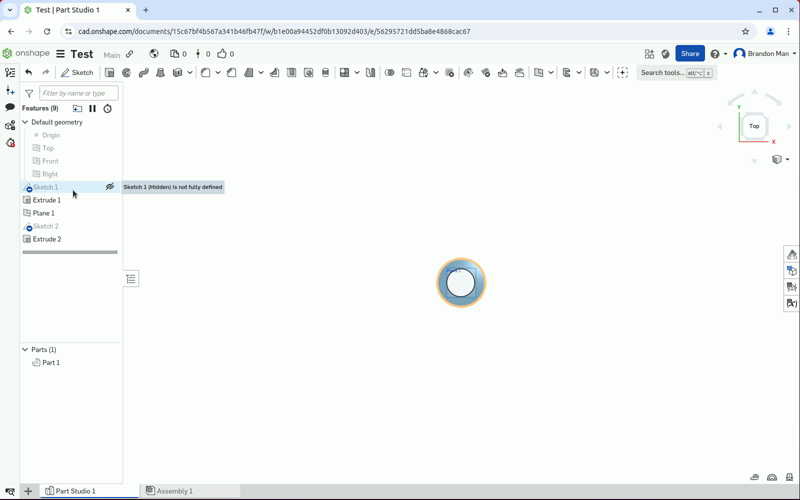
click(73, 189)
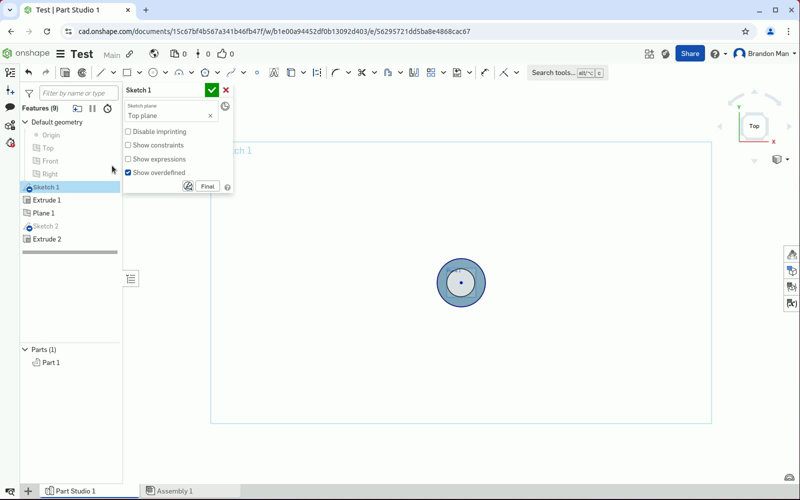
mouse_move(229, 92)
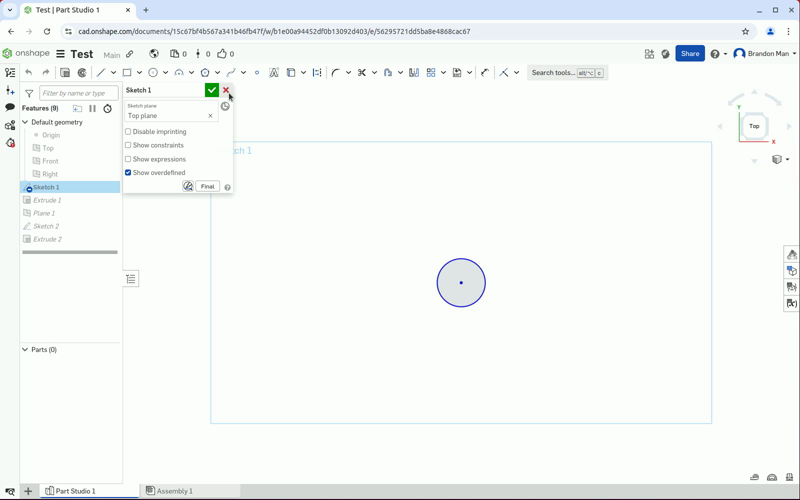
click(229, 92)
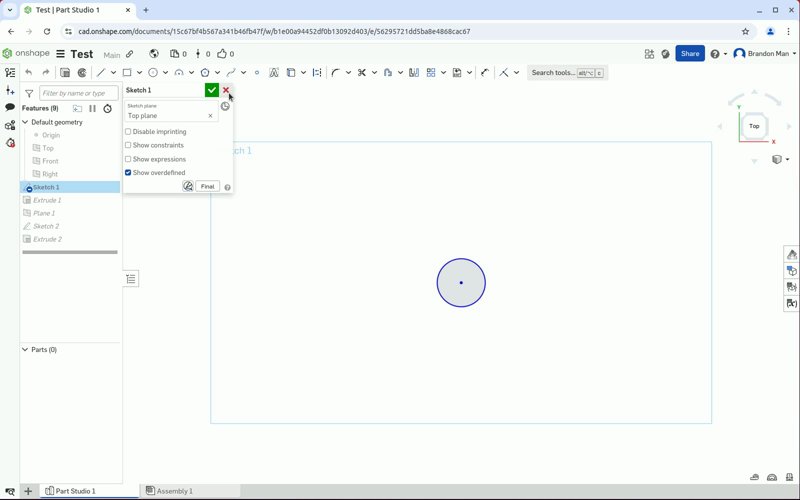
key(shift+s)
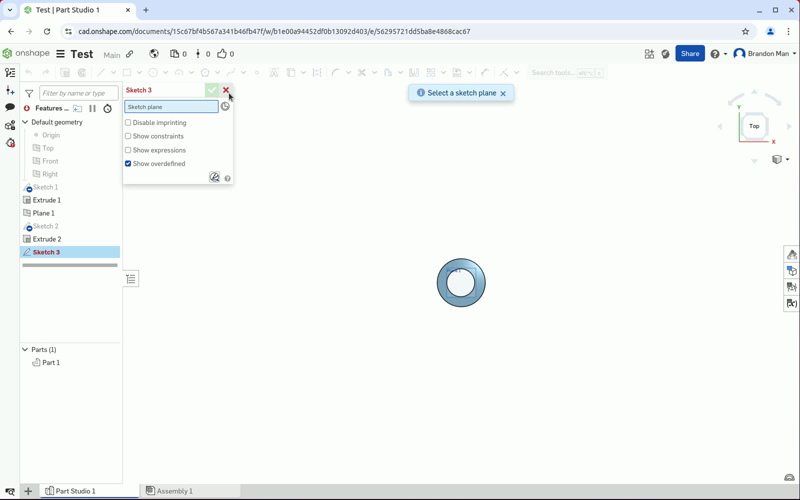
mouse_move(73, 150)
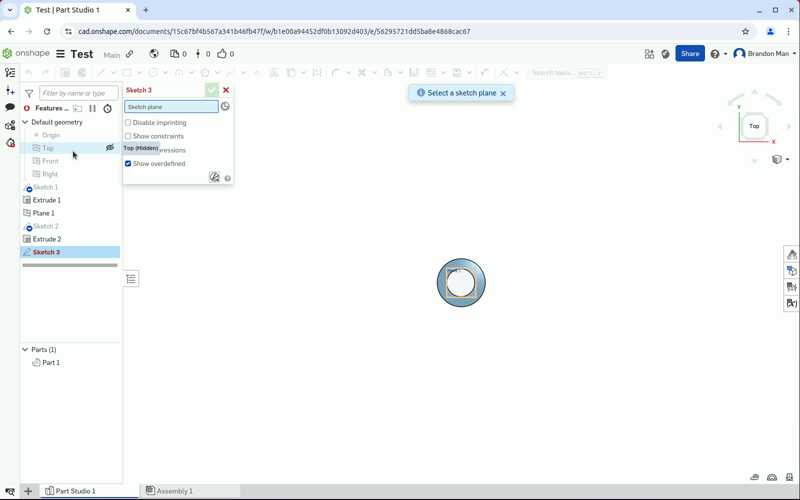
click(73, 150)
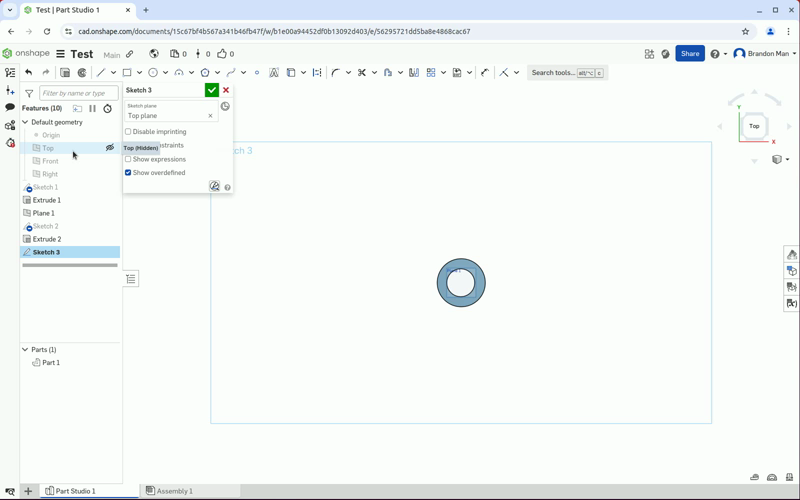
mouse_move(73, 352)
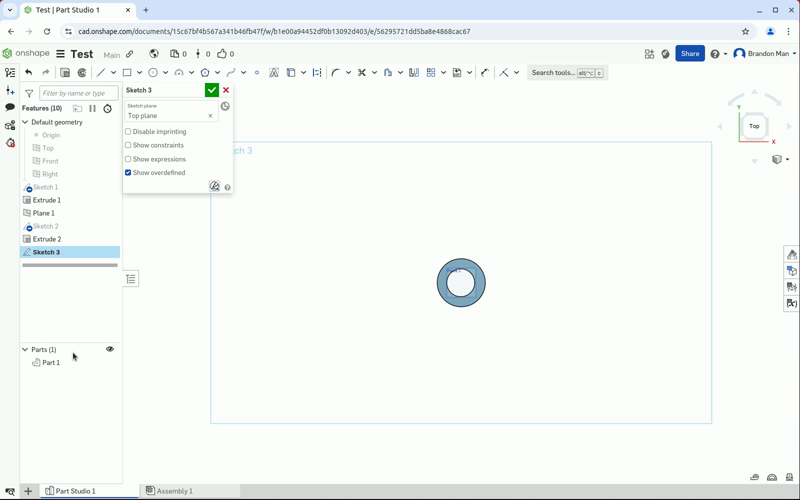
key(y)
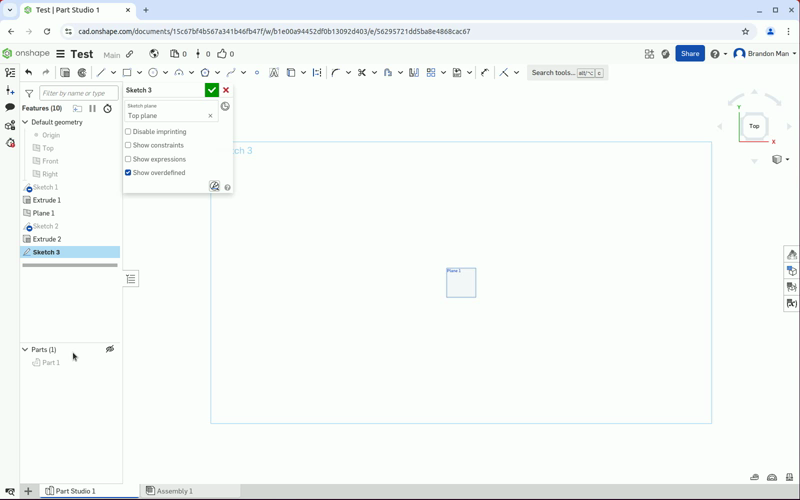
key(c)
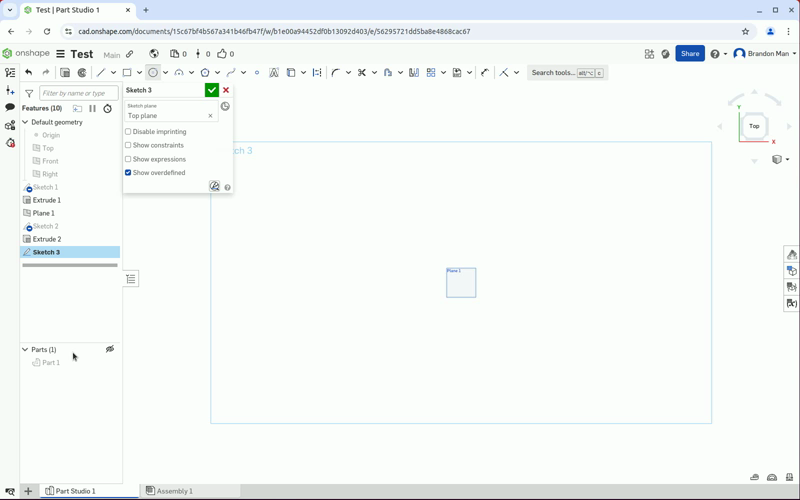
key_down(shift)
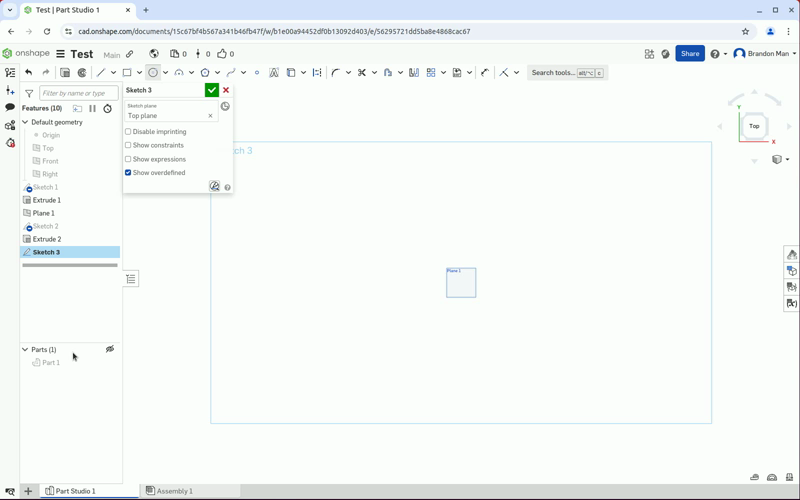
mouse_move(550, 282)
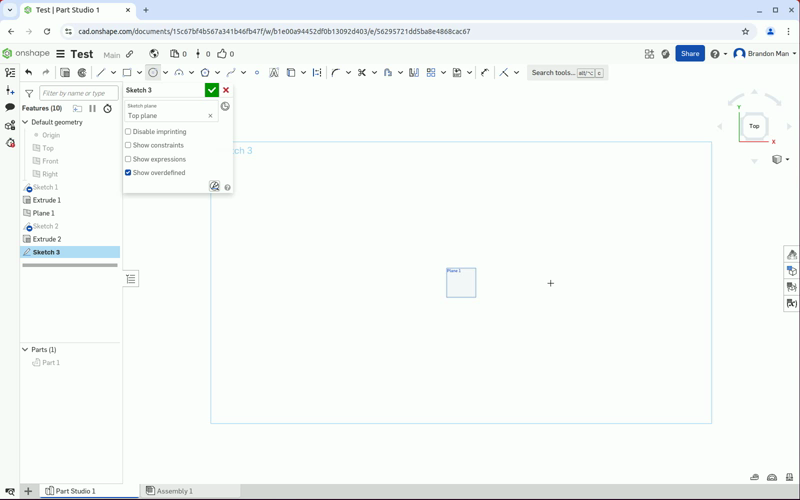
click(550, 282)
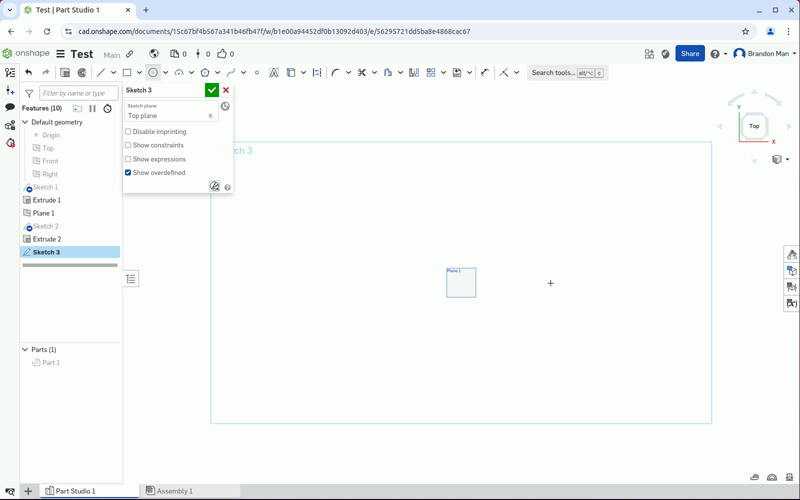
key_up(shift)
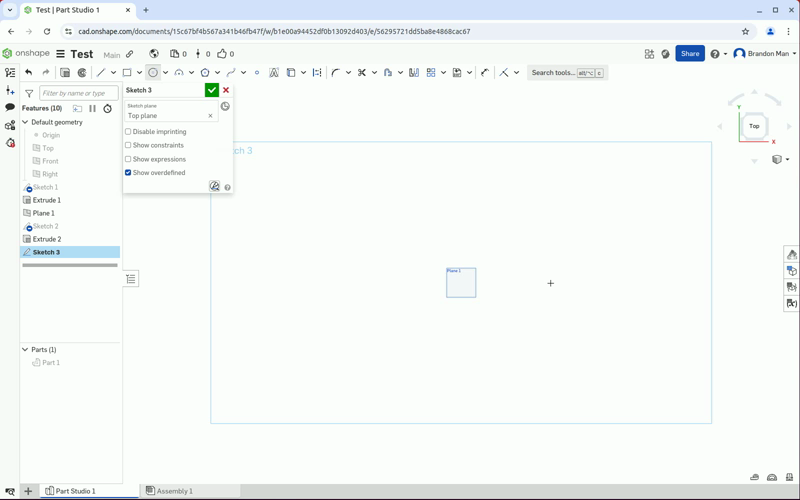
mouse_move(573, 282)
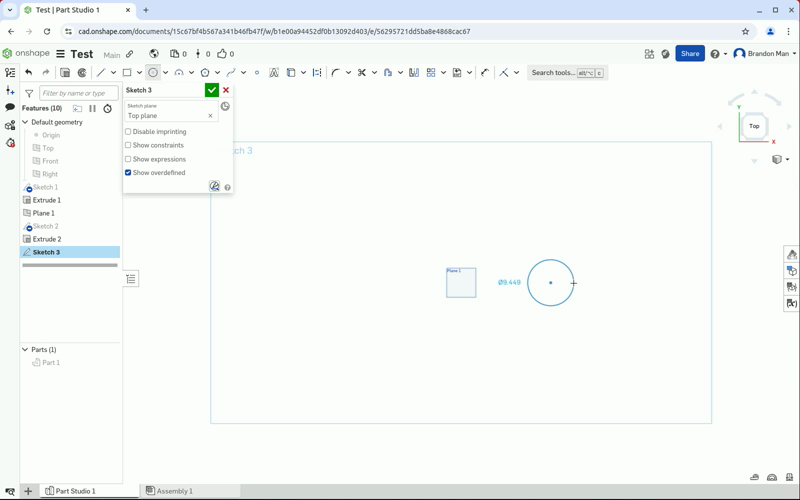
click(573, 282)
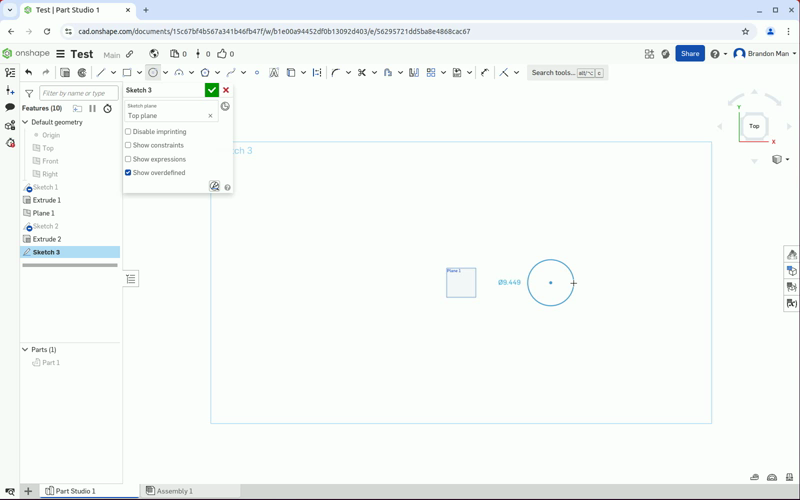
key(esc)
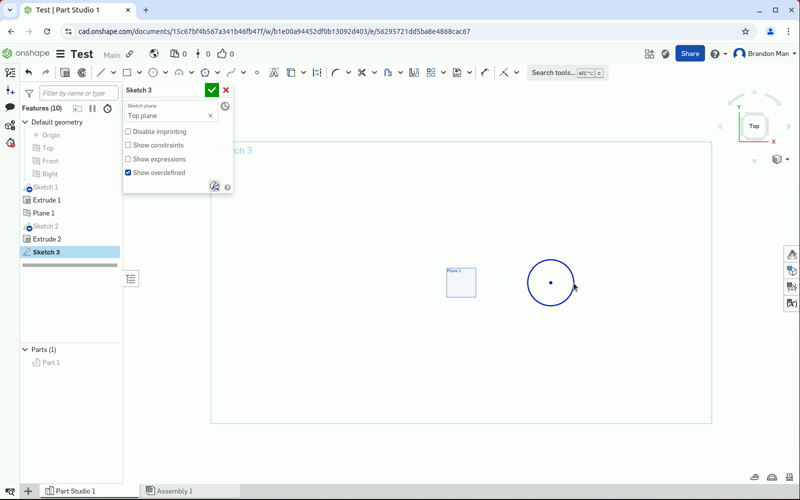
key(c)
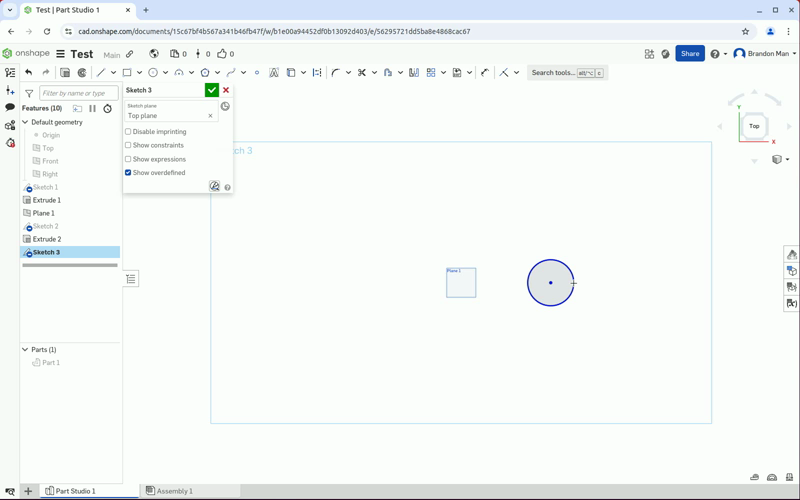
key_down(shift)
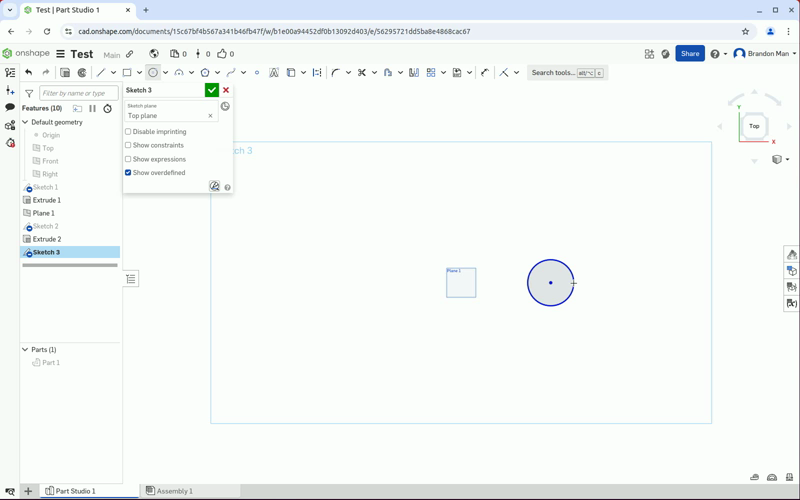
mouse_move(550, 282)
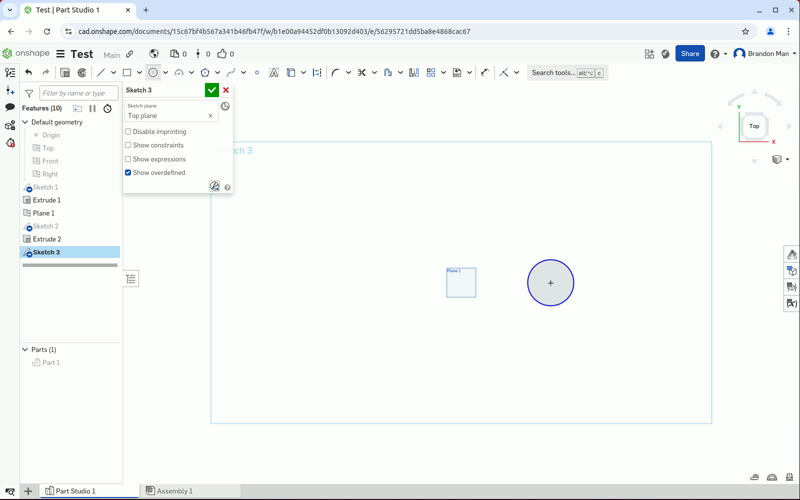
click(550, 282)
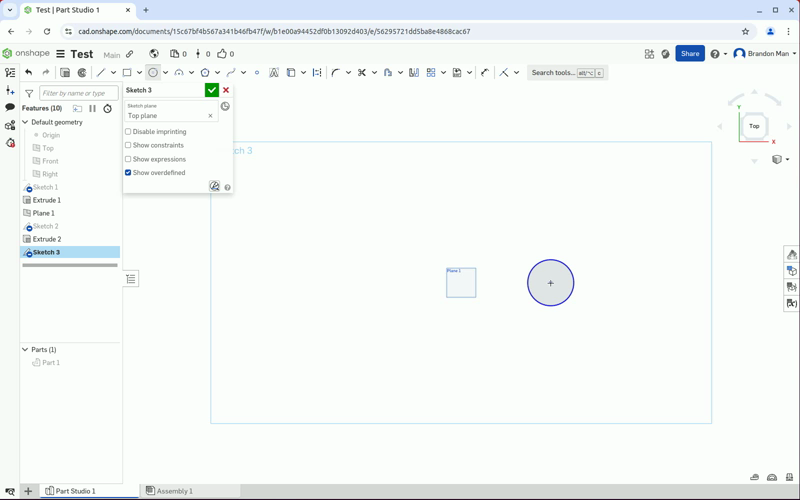
key_up(shift)
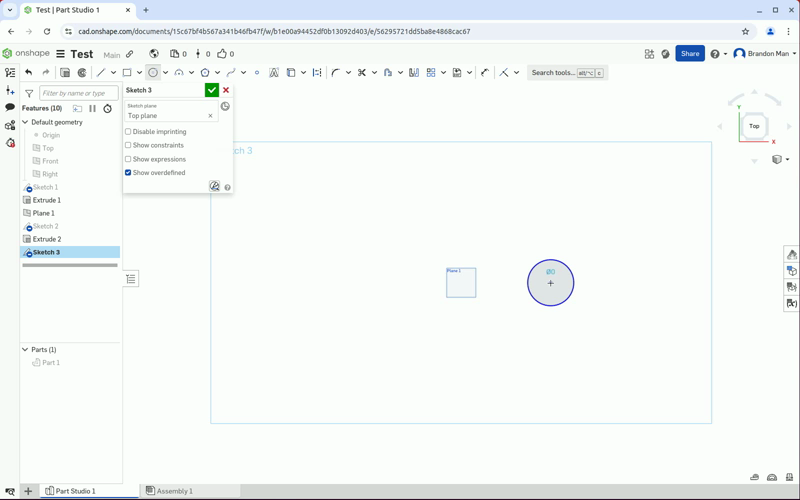
mouse_move(564, 282)
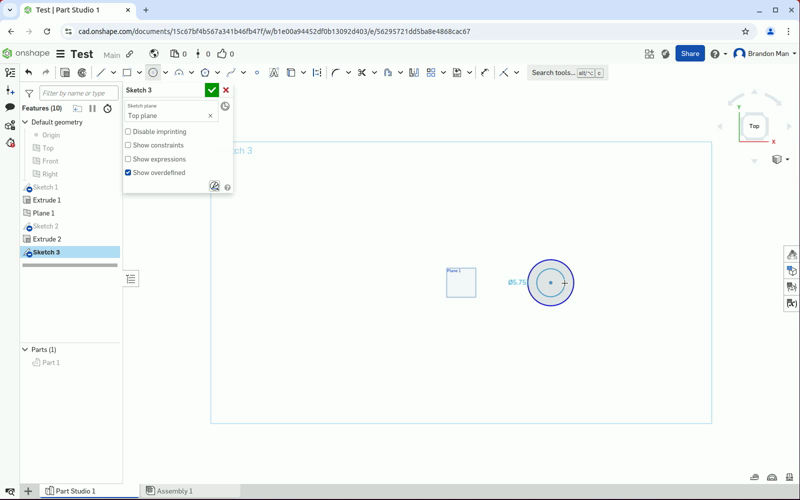
click(564, 282)
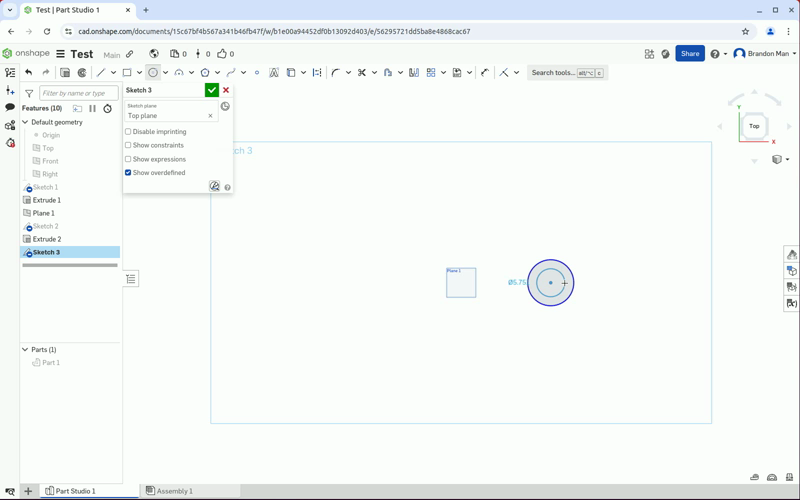
key(esc)
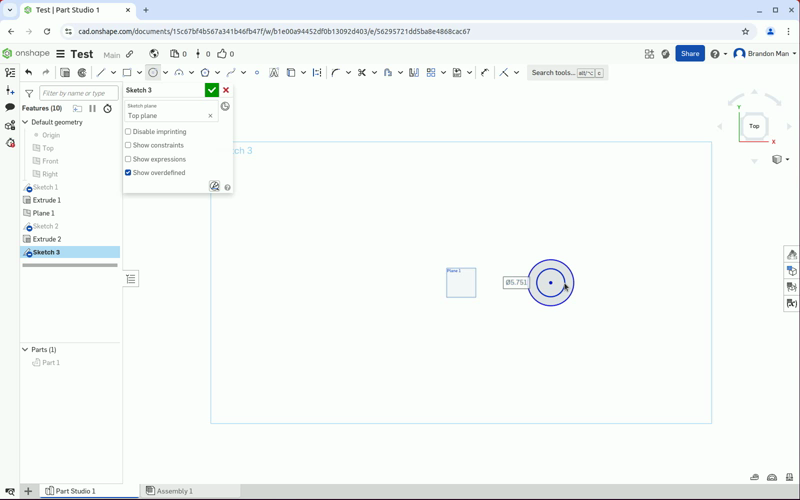
mouse_move(537, 268)
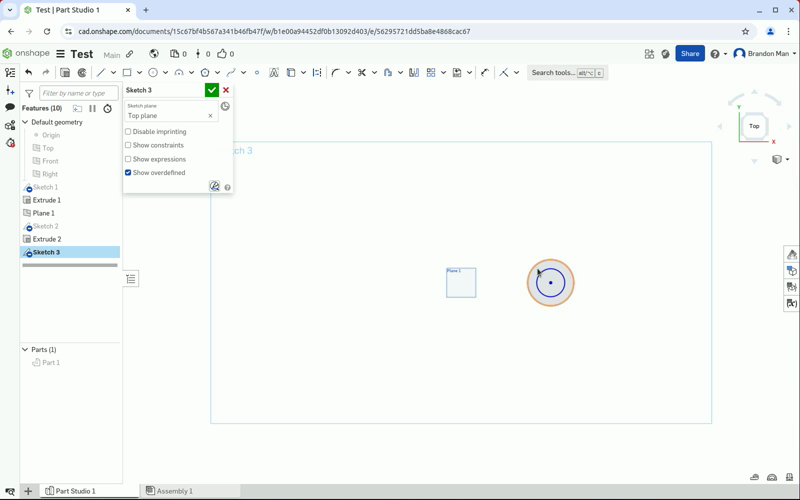
scroll(6)
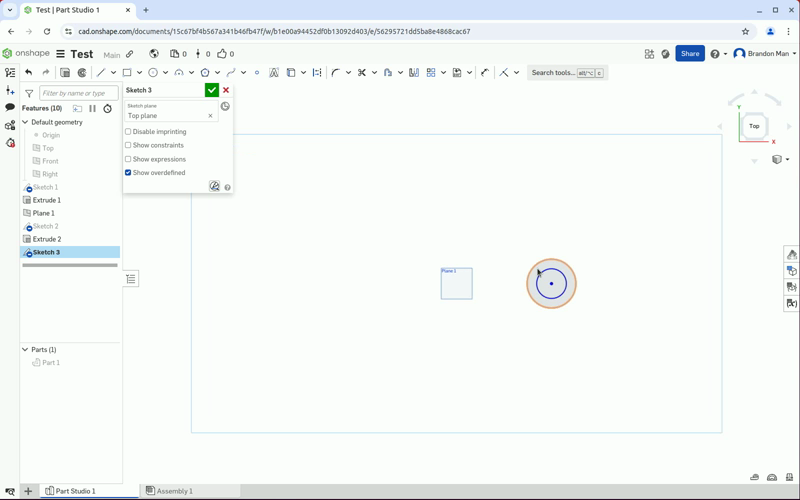
scroll(6)
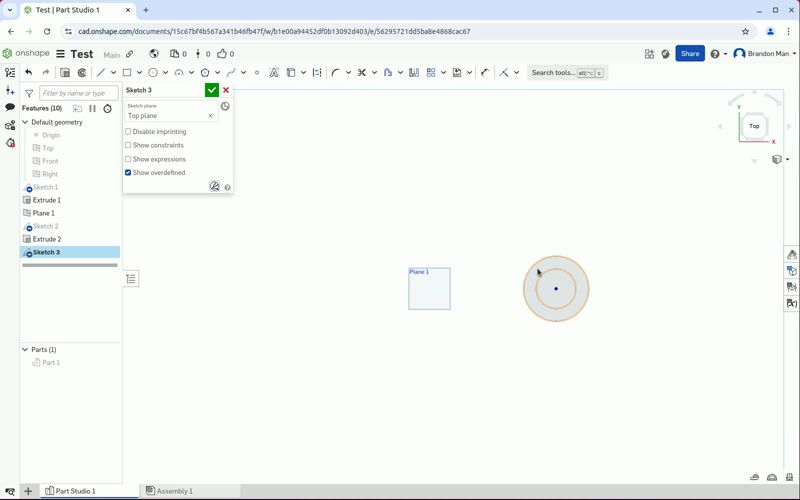
scroll(6)
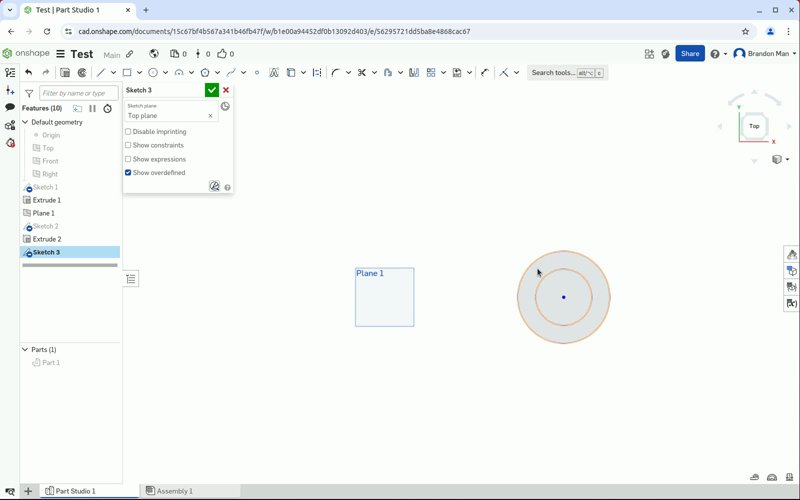
scroll(6)
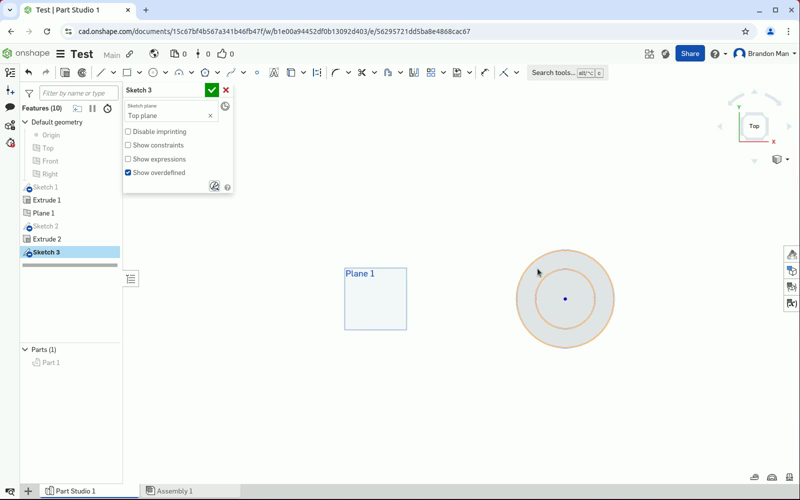
scroll(6)
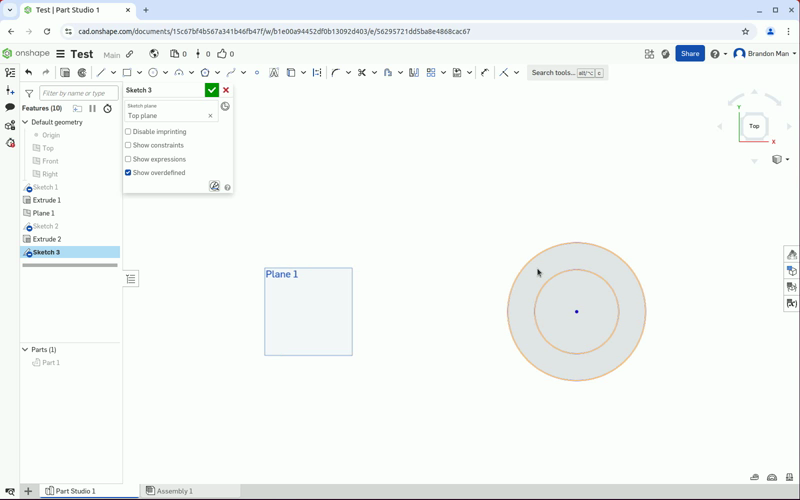
scroll(6)
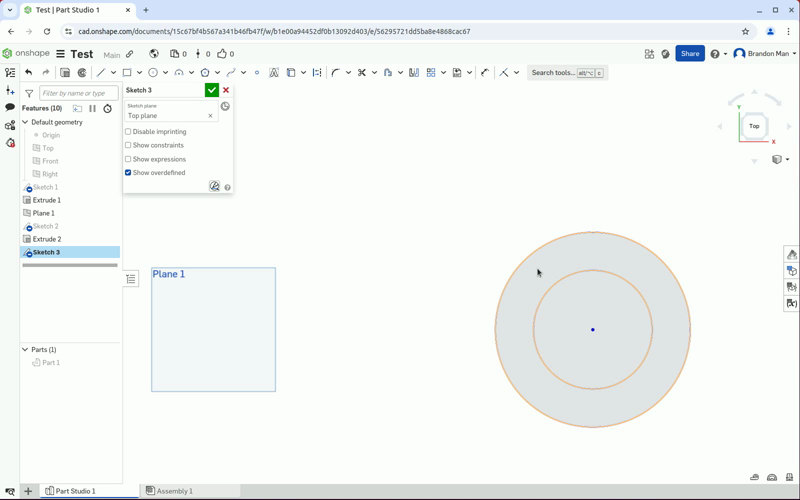
scroll(6)
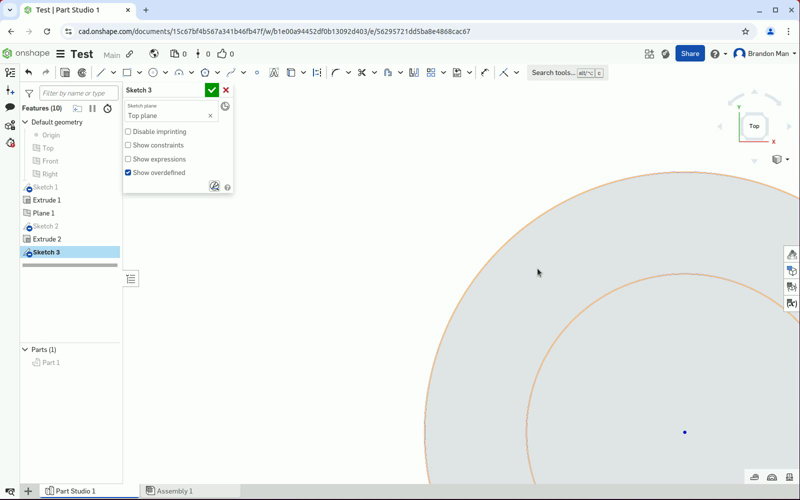
click(537, 268)
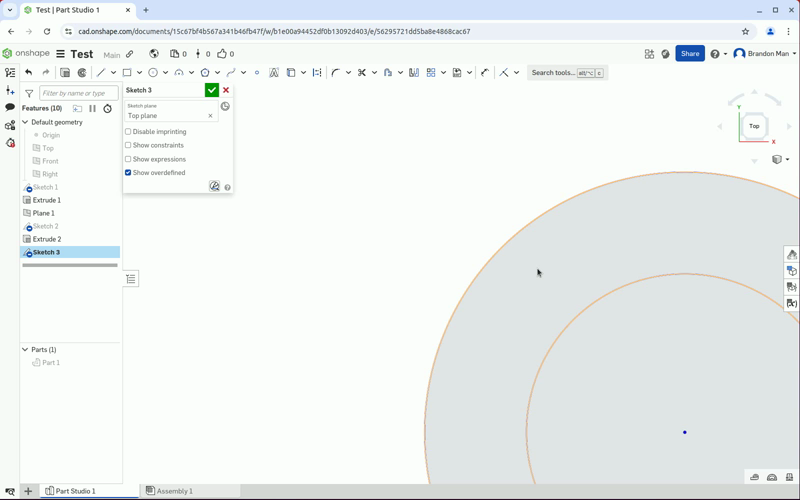
scroll(-6)
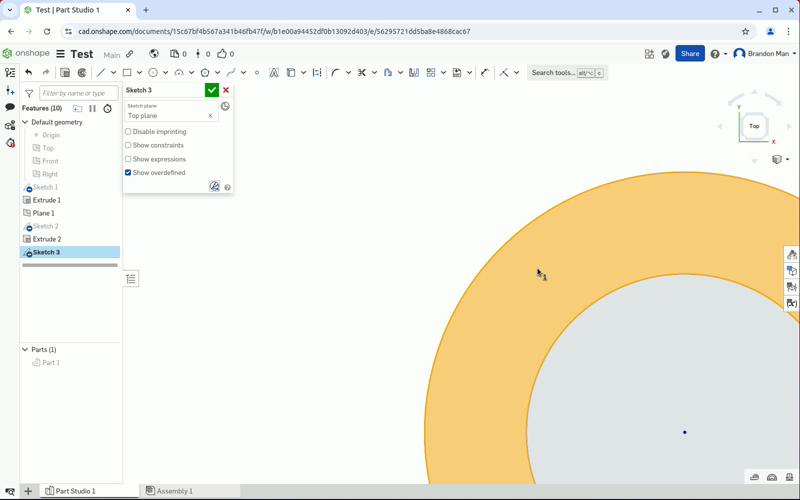
scroll(-6)
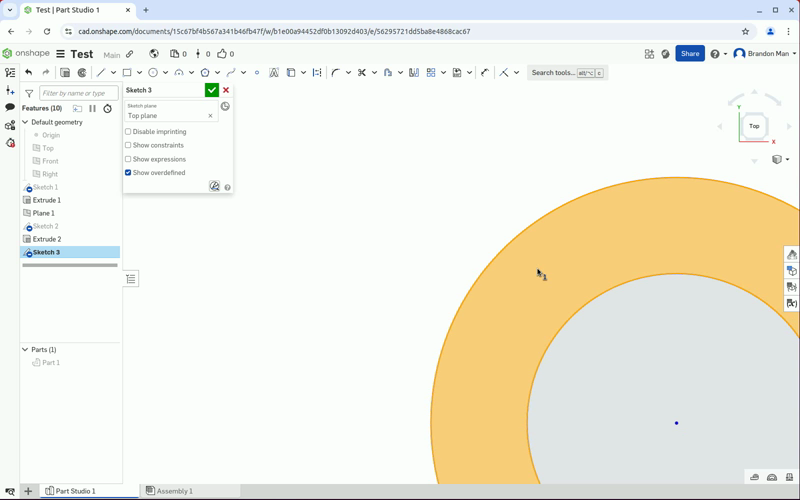
scroll(-6)
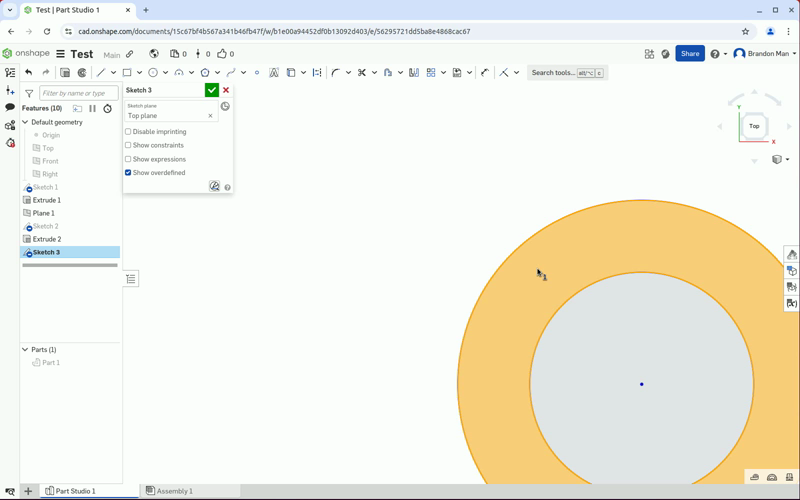
scroll(-6)
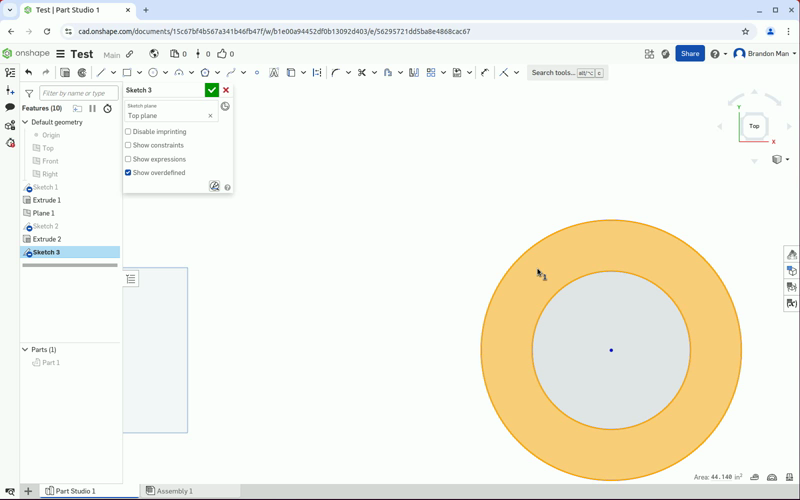
scroll(-6)
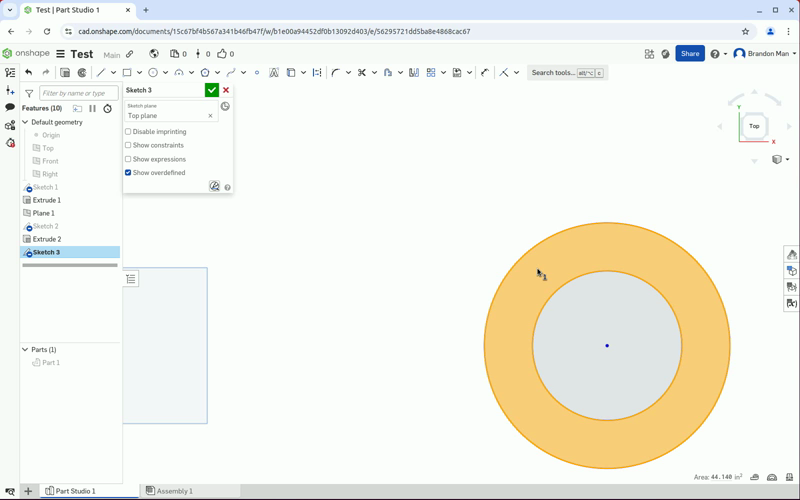
scroll(-6)
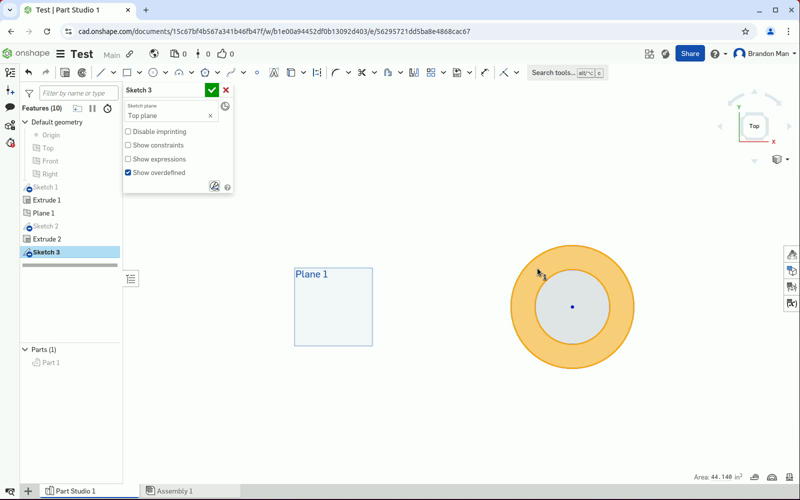
scroll(-6)
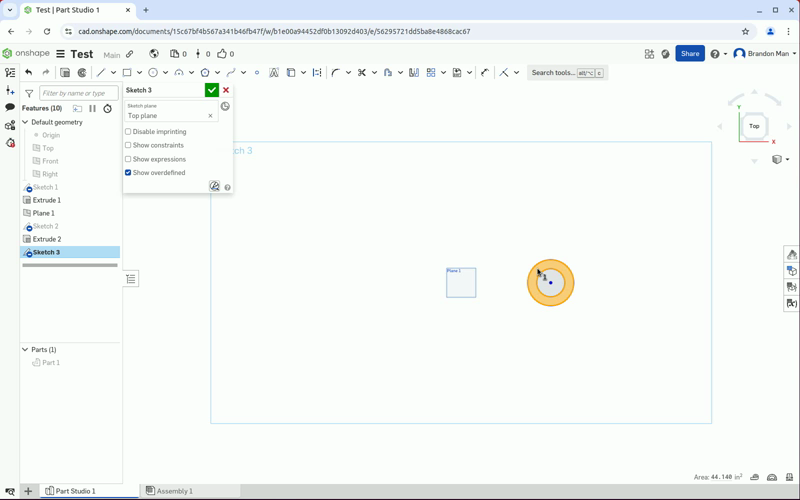
mouse_move(73, 352)
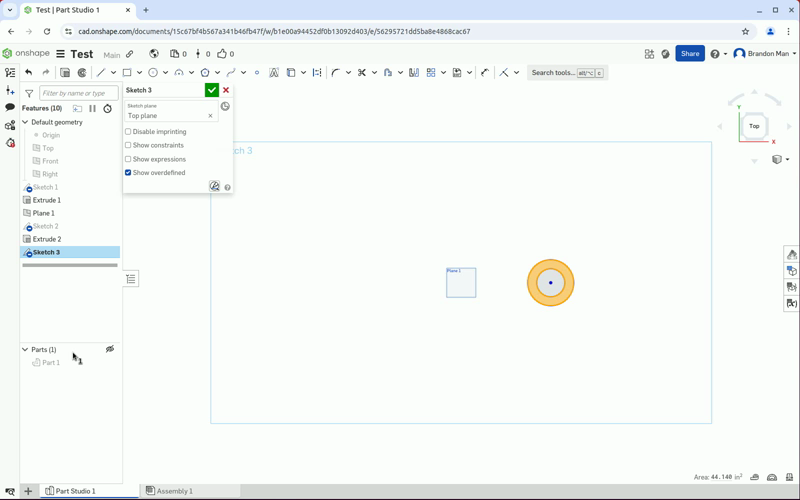
key(shift+y)
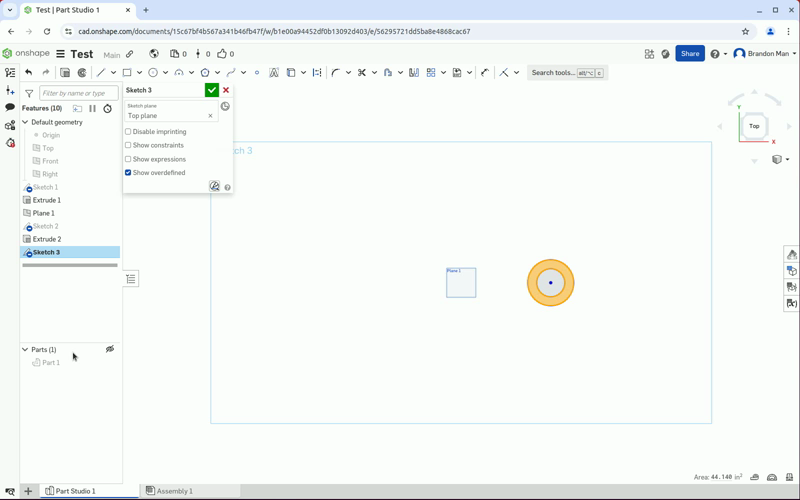
key(shift+e)
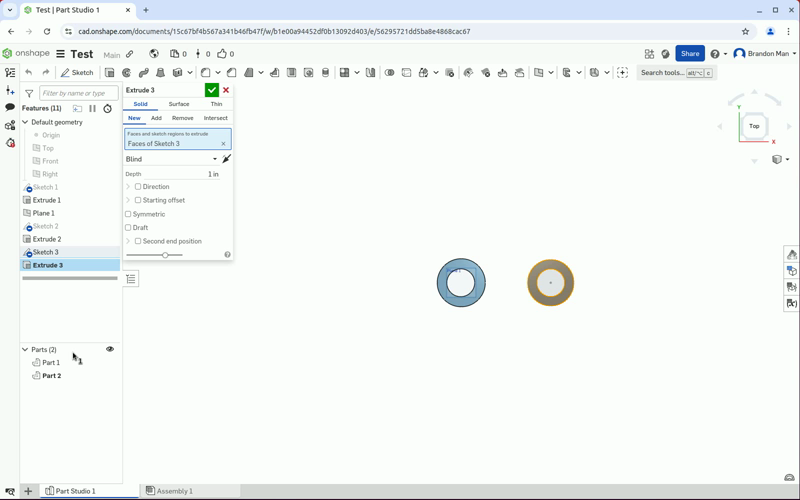
mouse_move(143, 106)
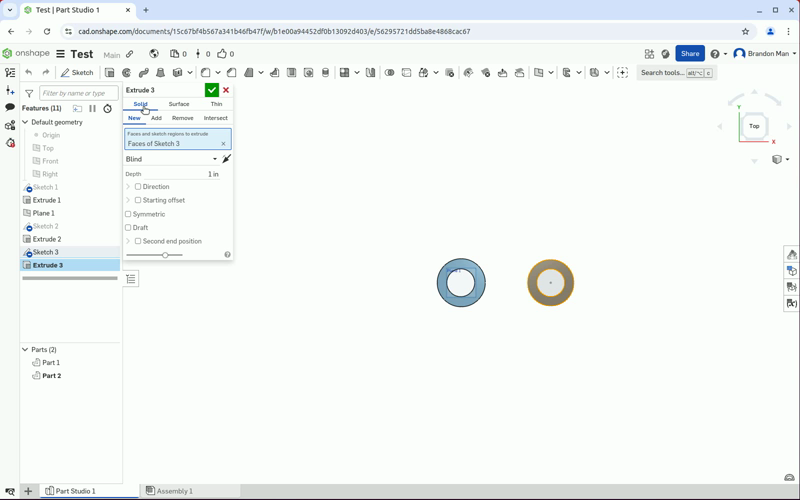
click(143, 106)
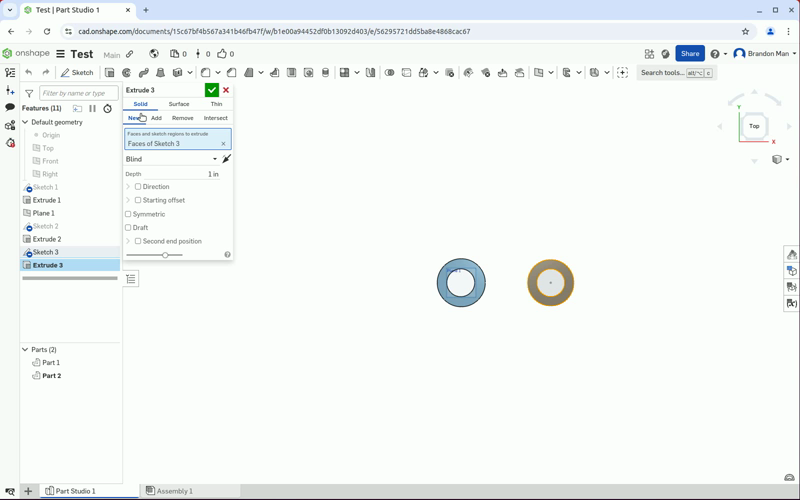
mouse_move(137, 120)
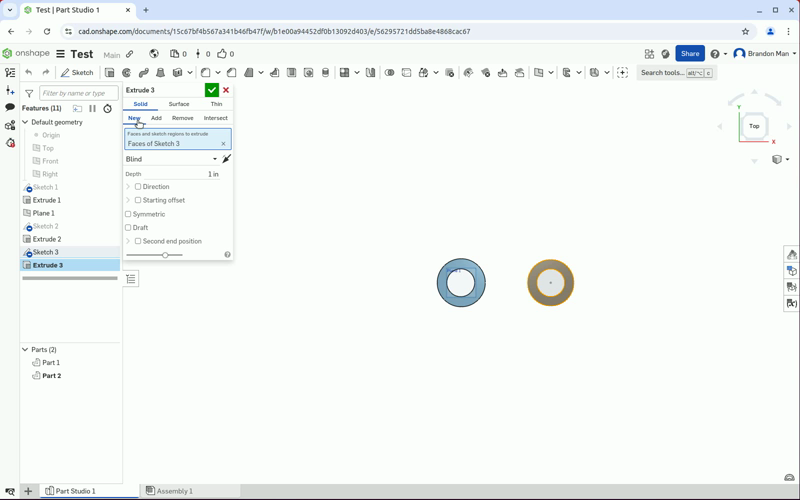
click(137, 120)
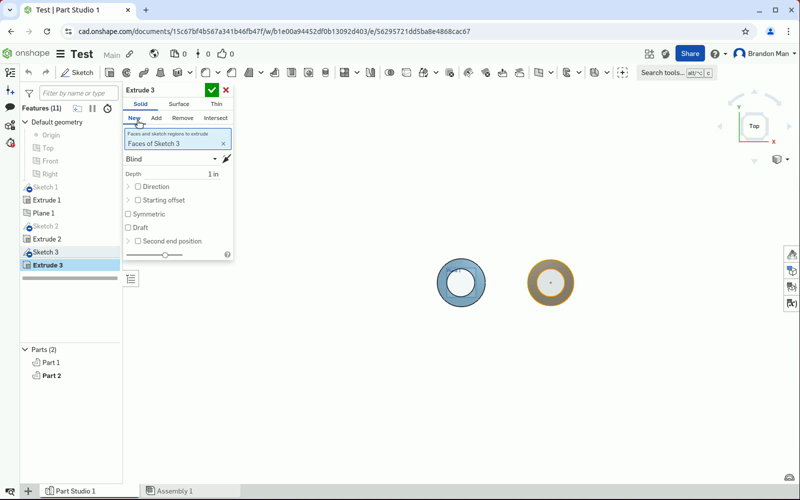
key(tab, 4)
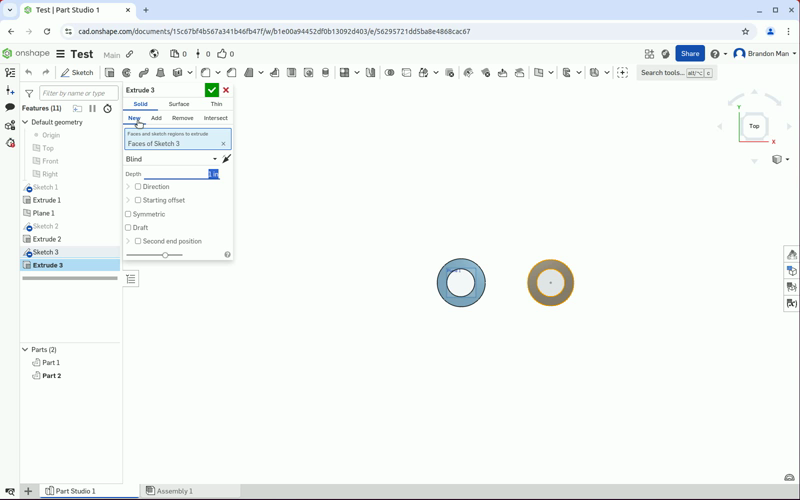
text(3.129)
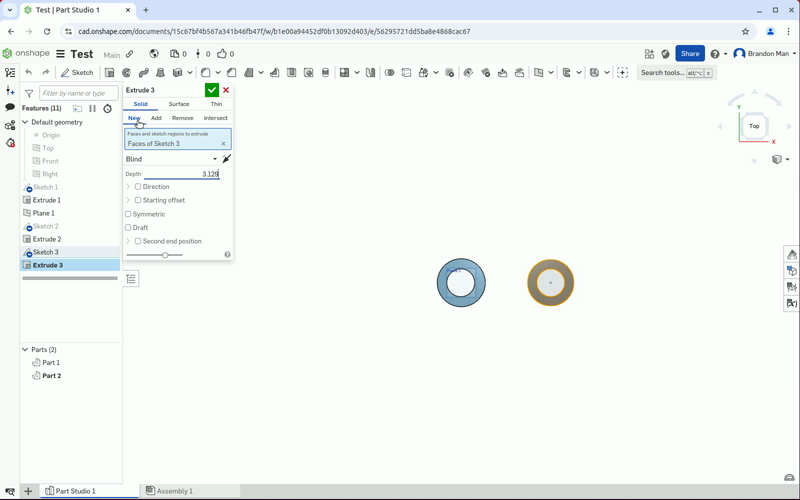
key(enter)
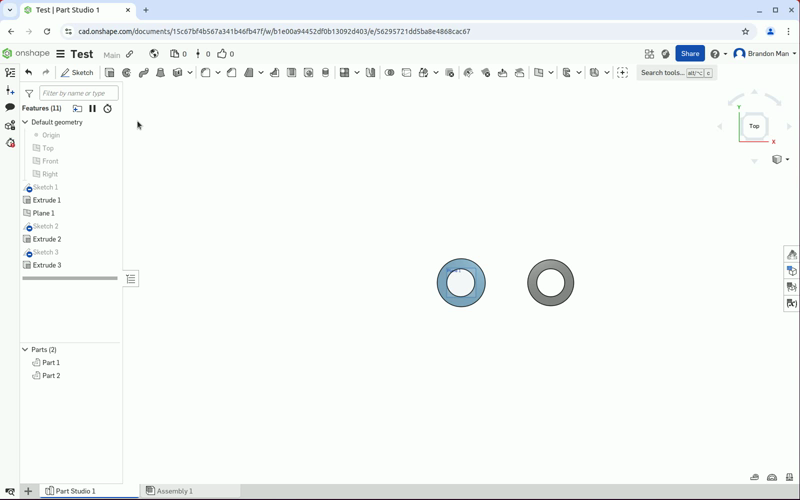
key(shift+h)
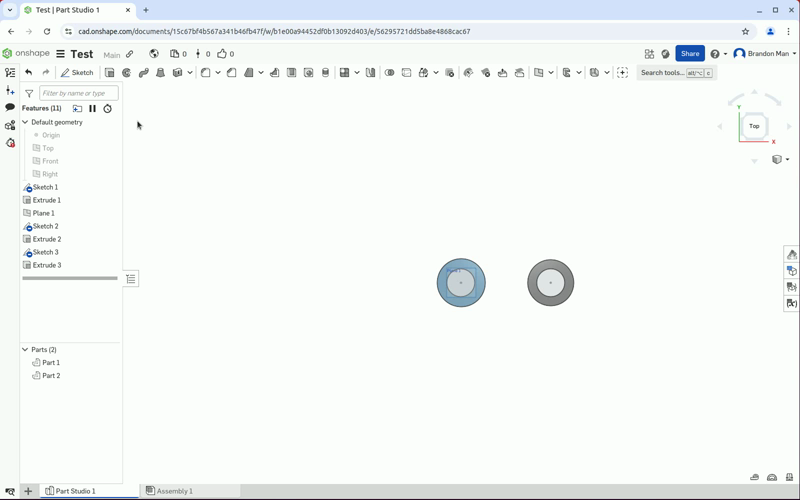
key(shift+h)
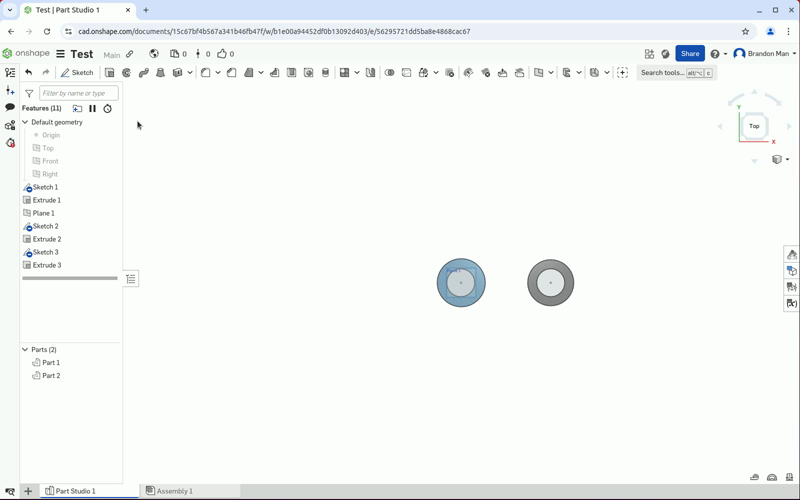
key(shift+7)
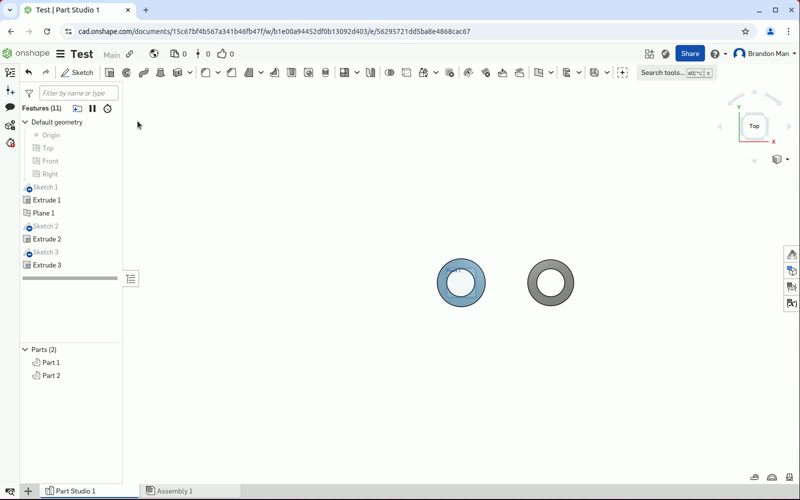
key(up, 3)
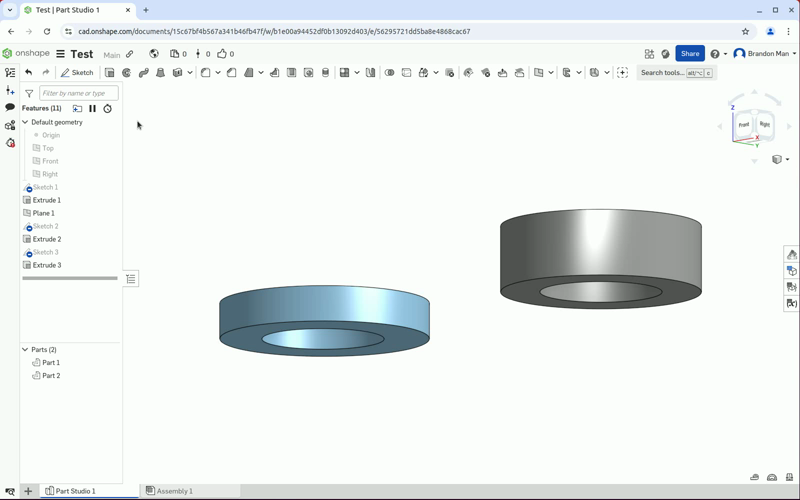
key(left, 3)
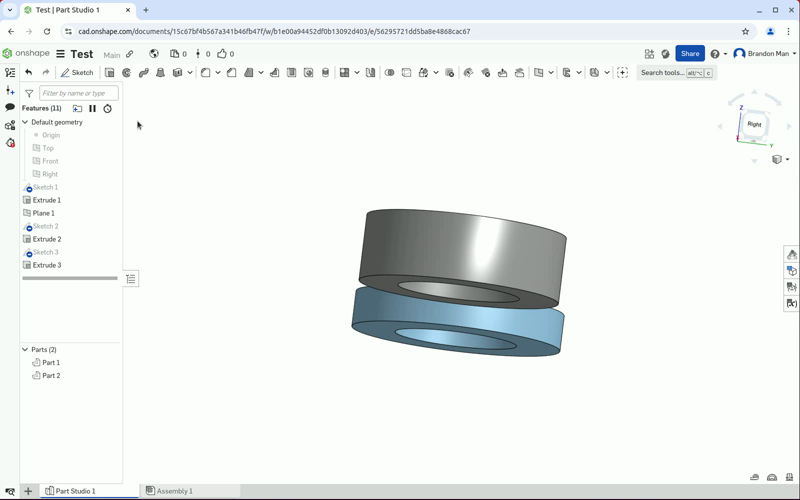
key(right, 3)
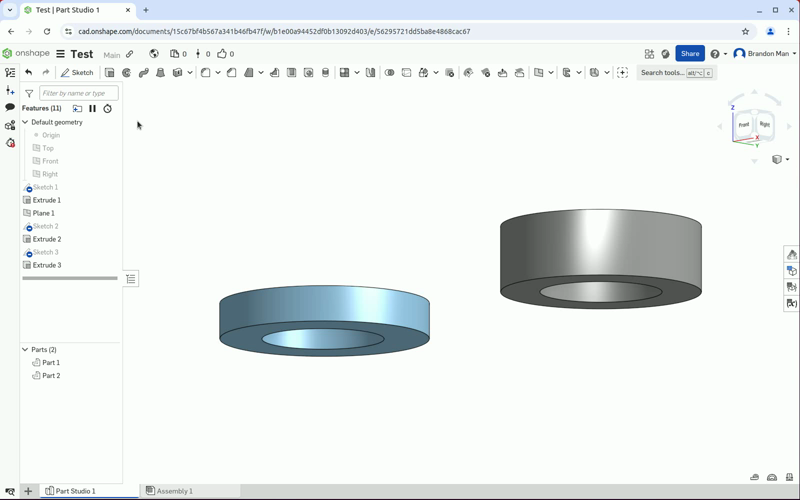
key(down, 3)
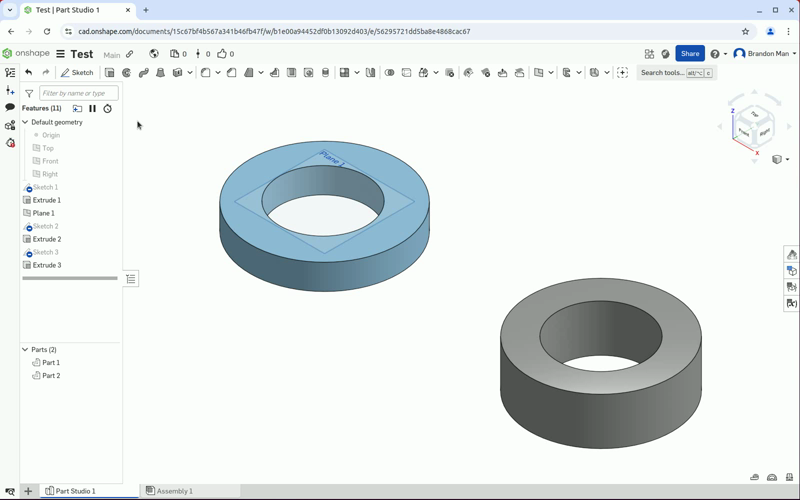
mouse_move(73, 189)
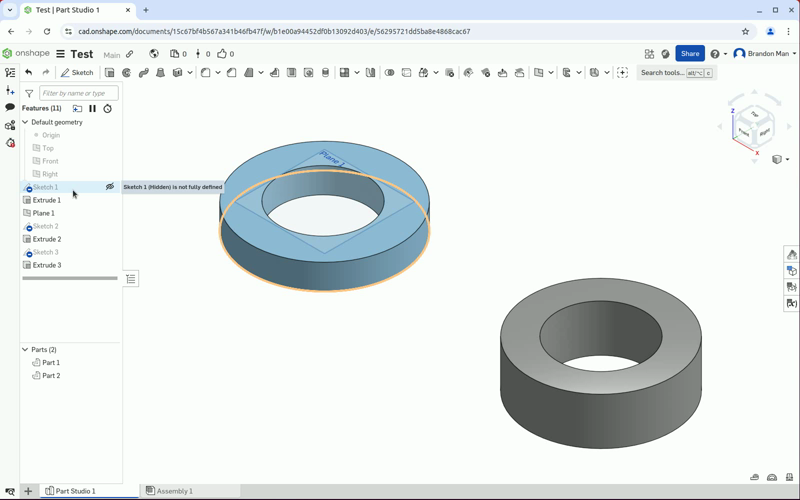
click(73, 189)